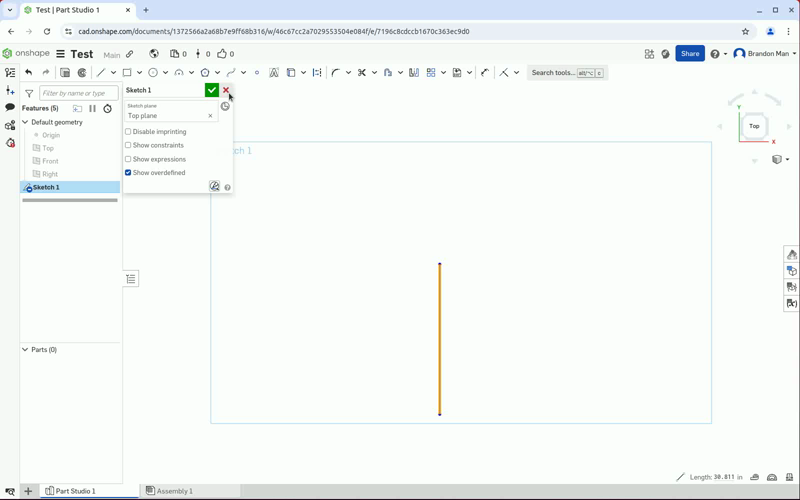
key(shift+h)
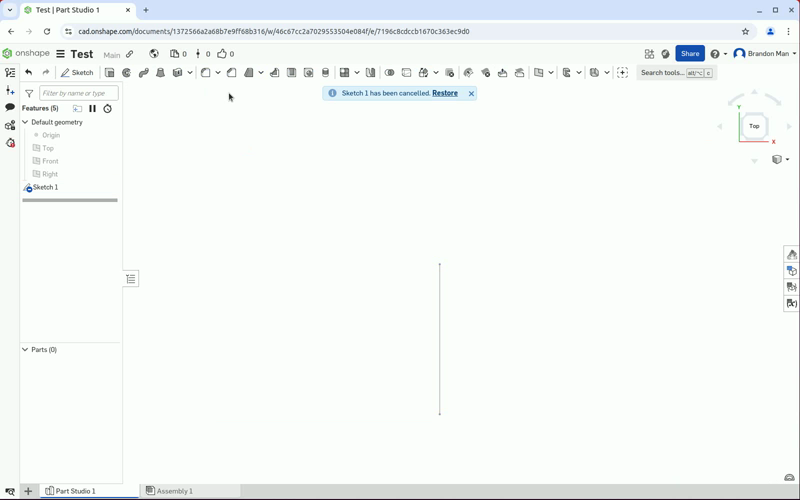
key(shift+s)
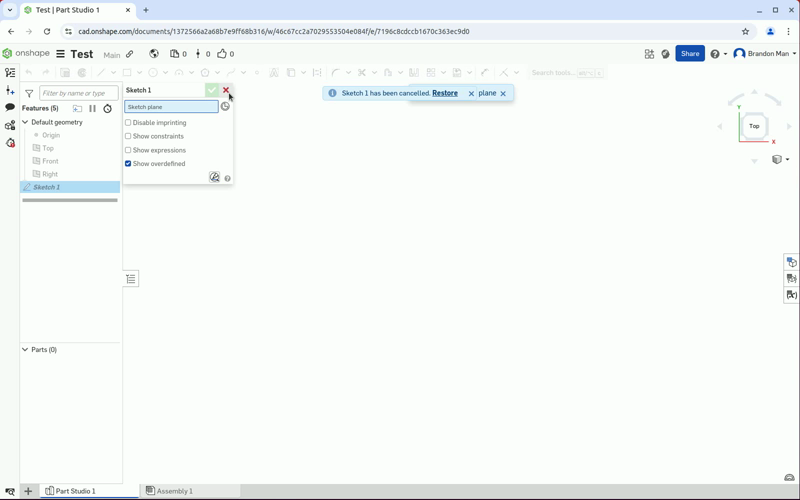
mouse_move(73, 150)
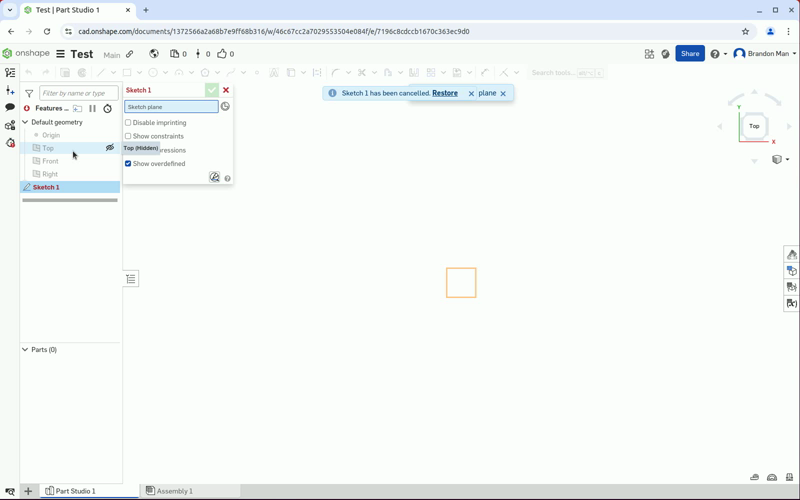
click(73, 150)
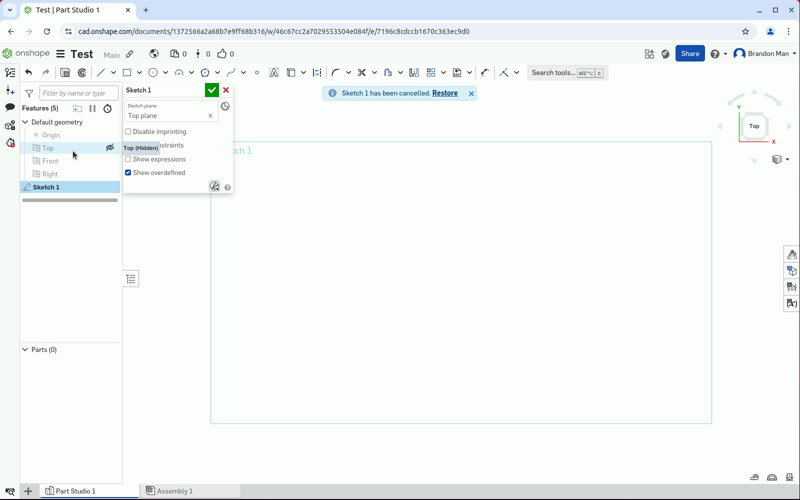
mouse_move(73, 352)
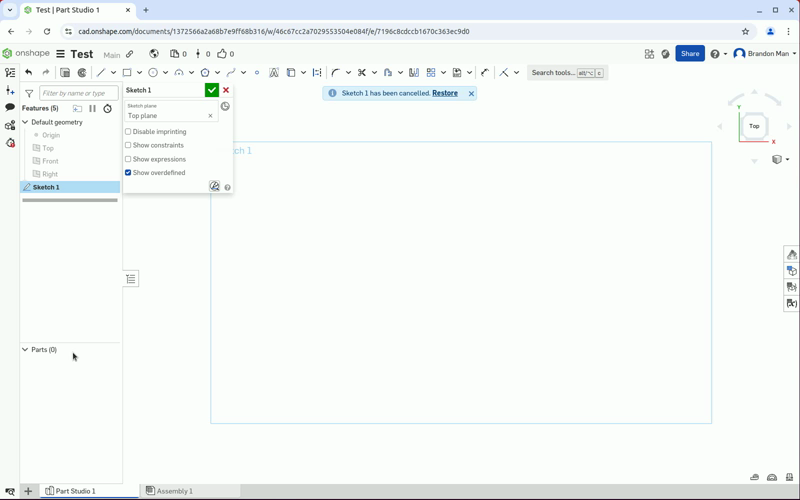
key(y)
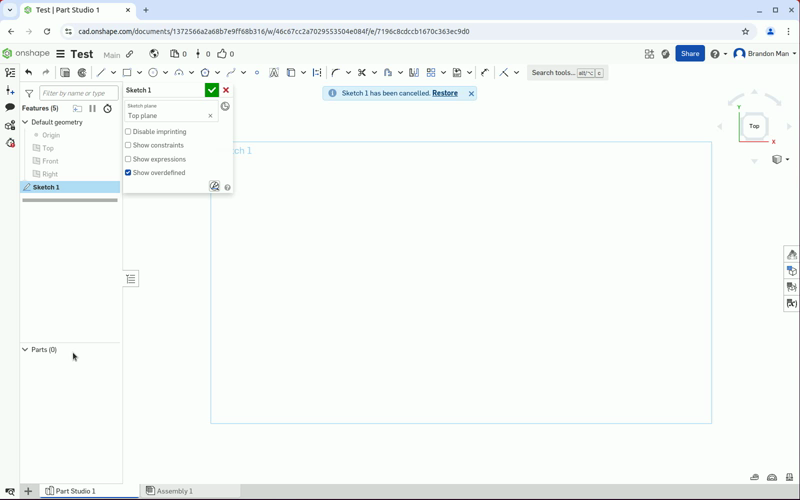
key(c)
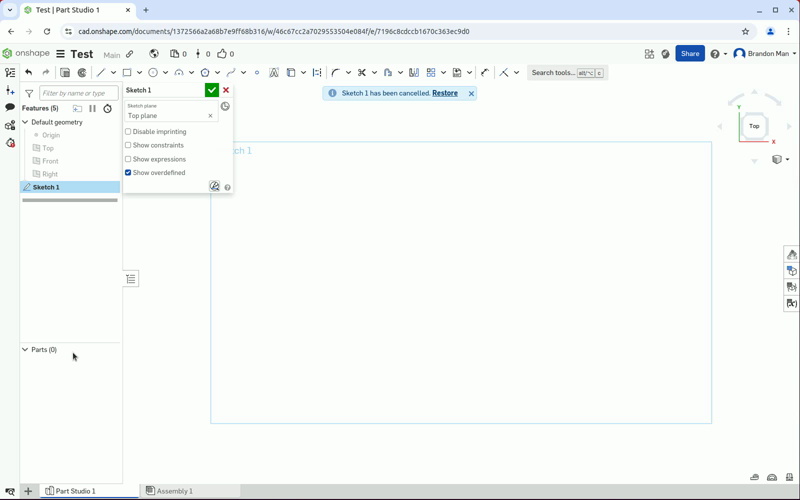
key_down(shift)
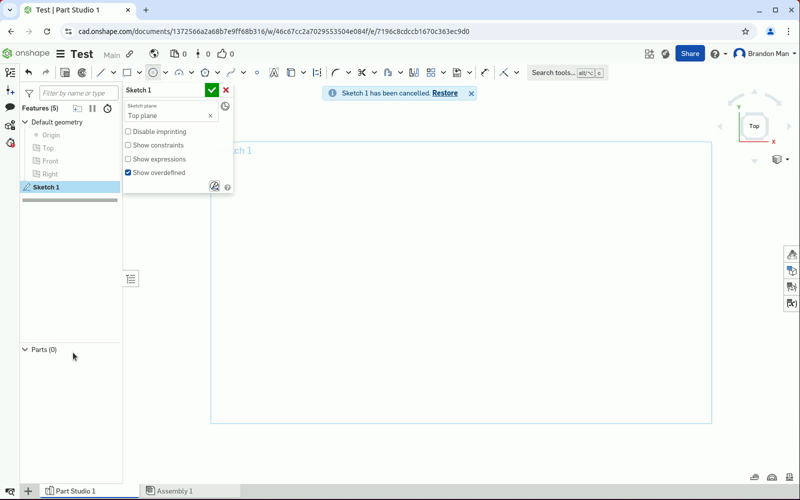
mouse_move(476, 282)
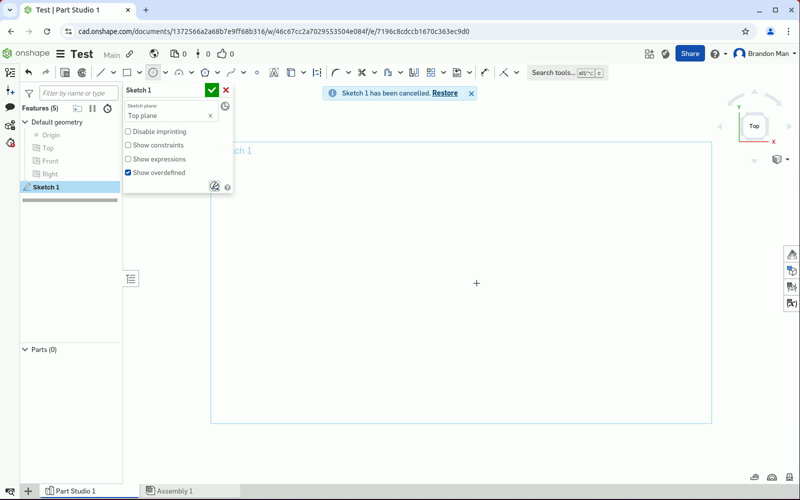
click(476, 282)
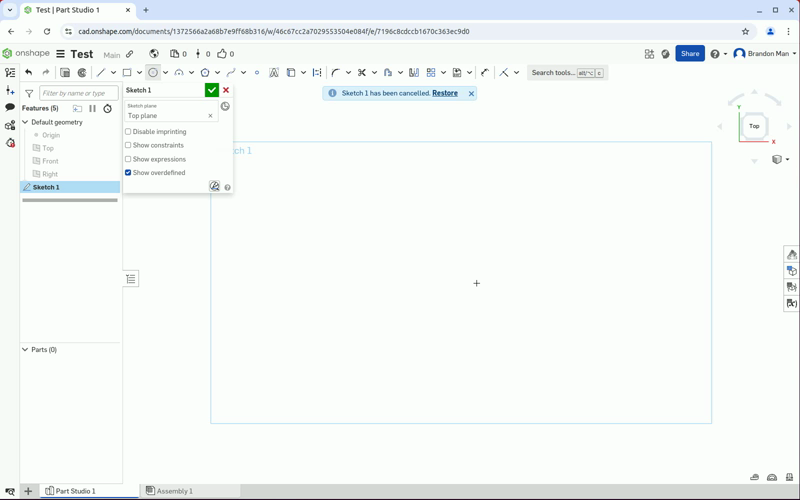
key_up(shift)
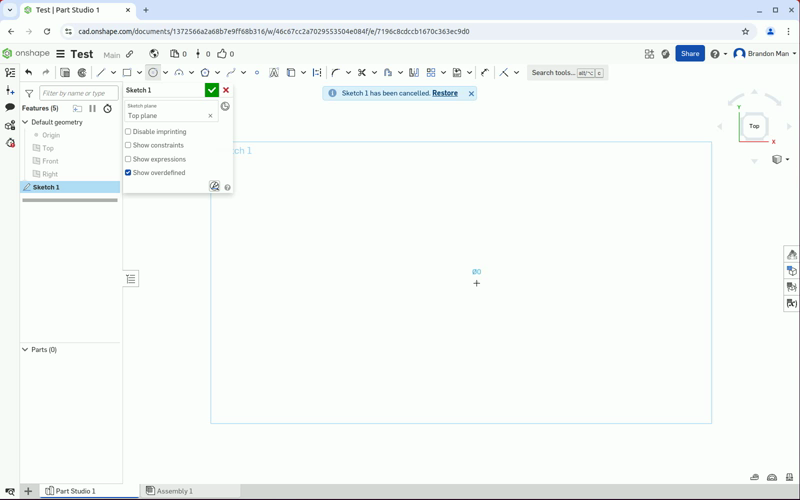
mouse_move(479, 282)
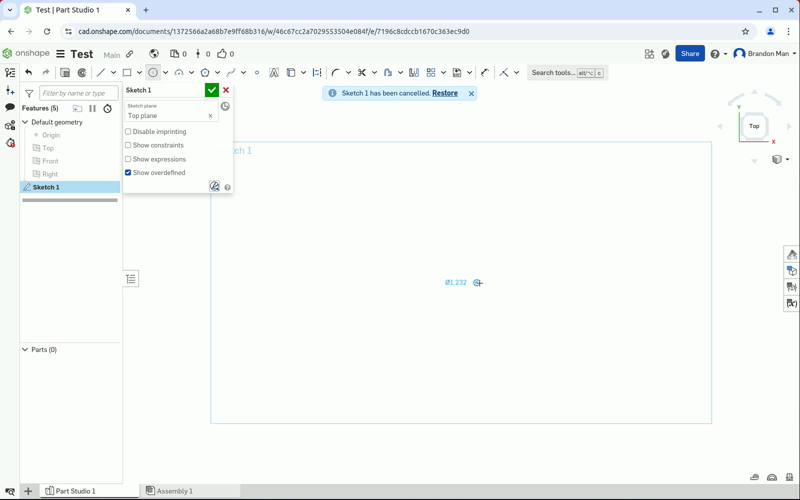
click(479, 282)
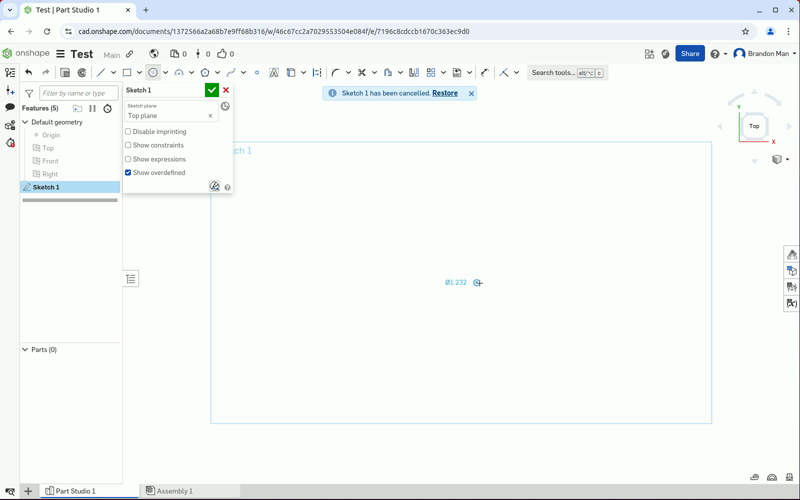
key(esc)
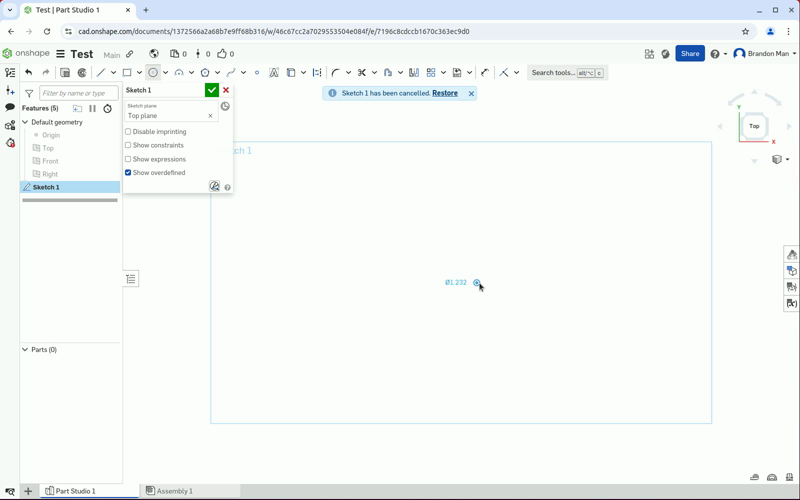
mouse_move(475, 284)
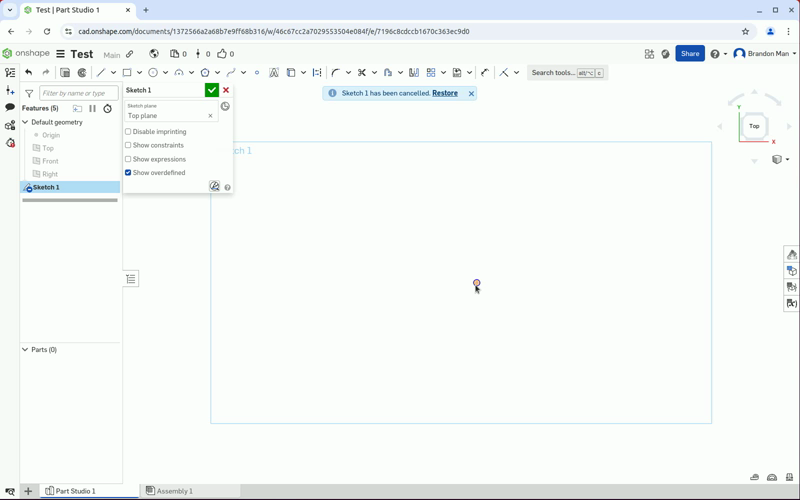
scroll(6)
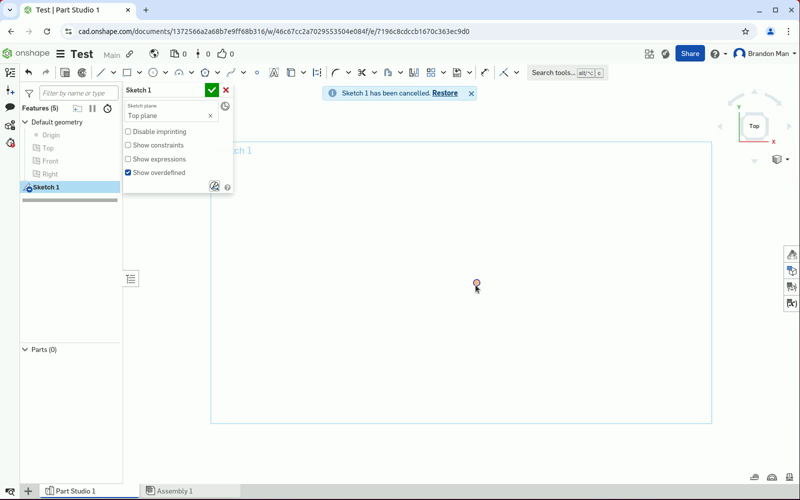
scroll(6)
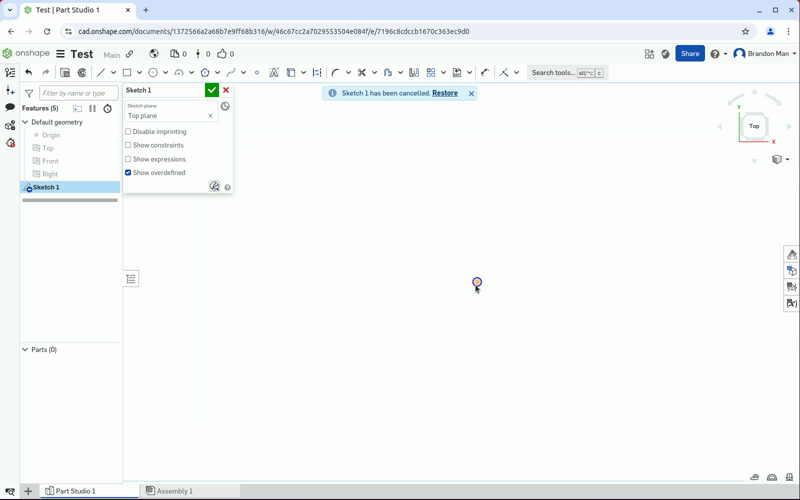
scroll(6)
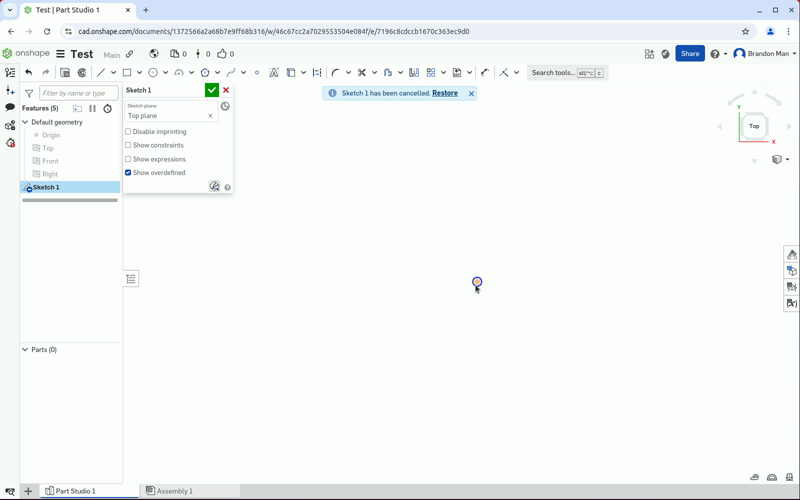
scroll(6)
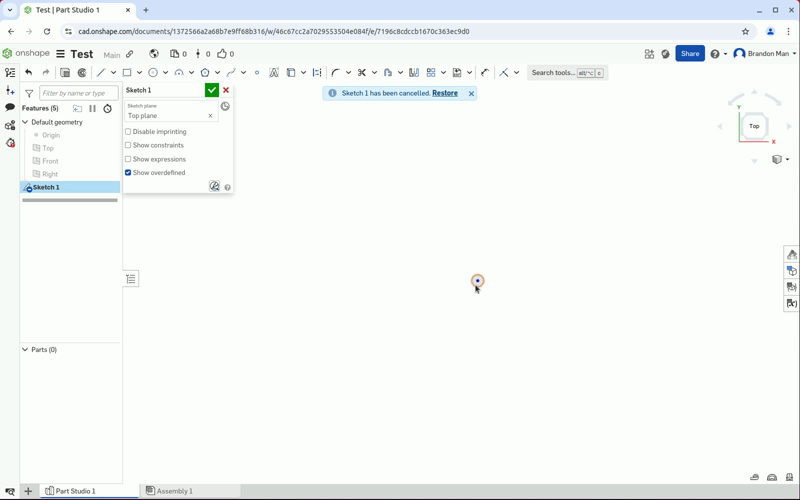
scroll(6)
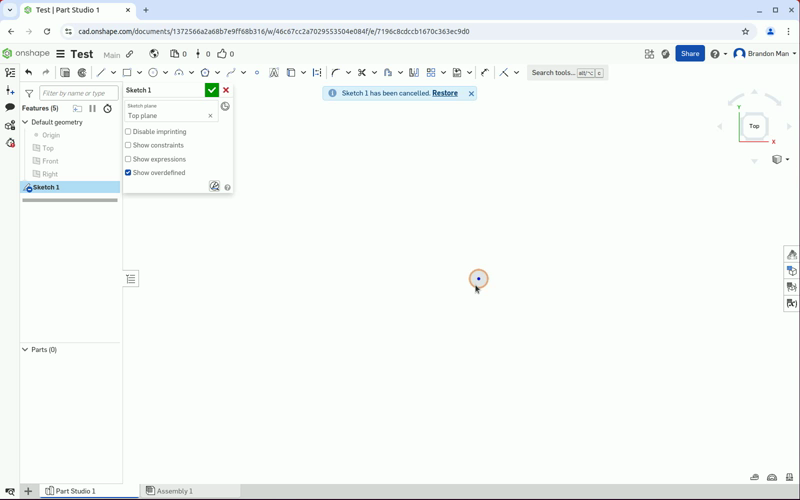
scroll(6)
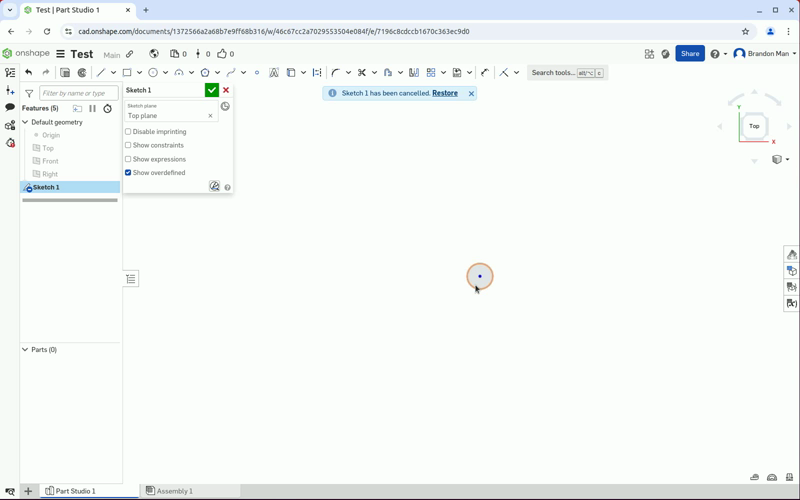
scroll(6)
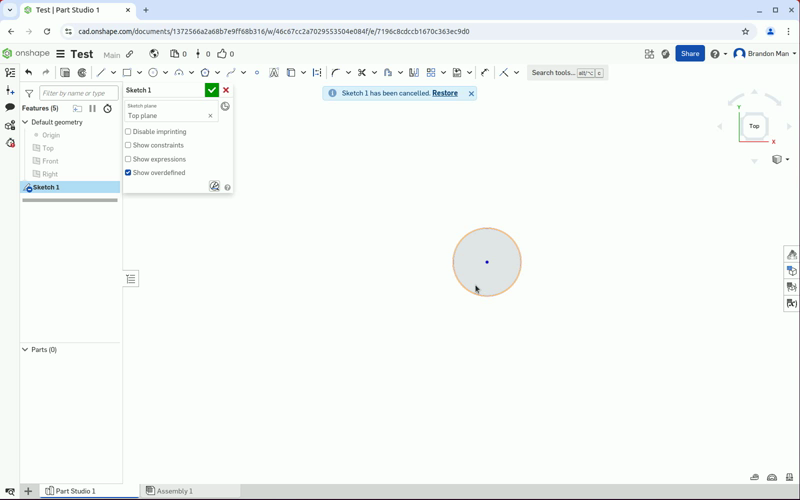
click(475, 284)
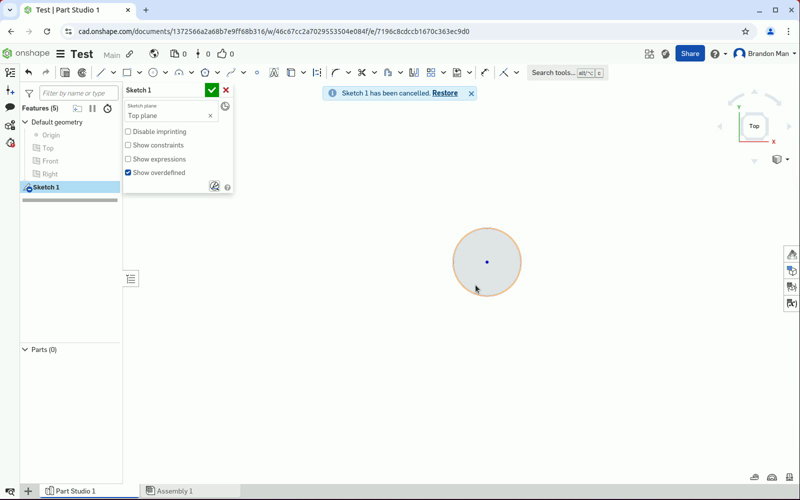
scroll(-6)
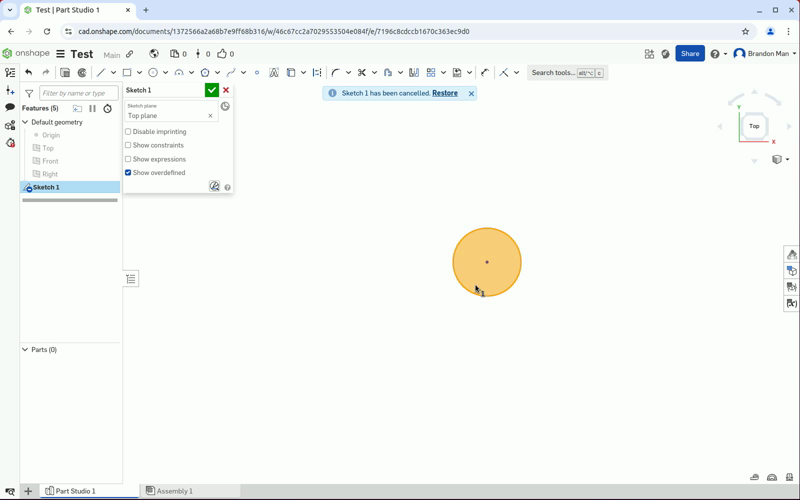
scroll(-6)
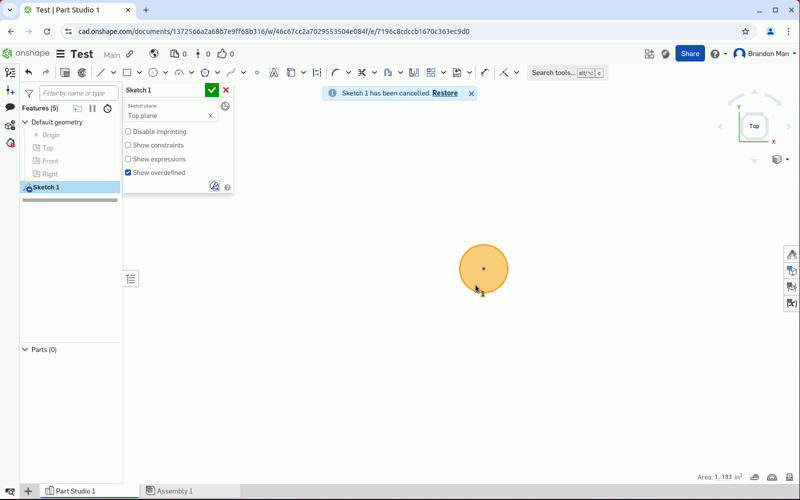
scroll(-6)
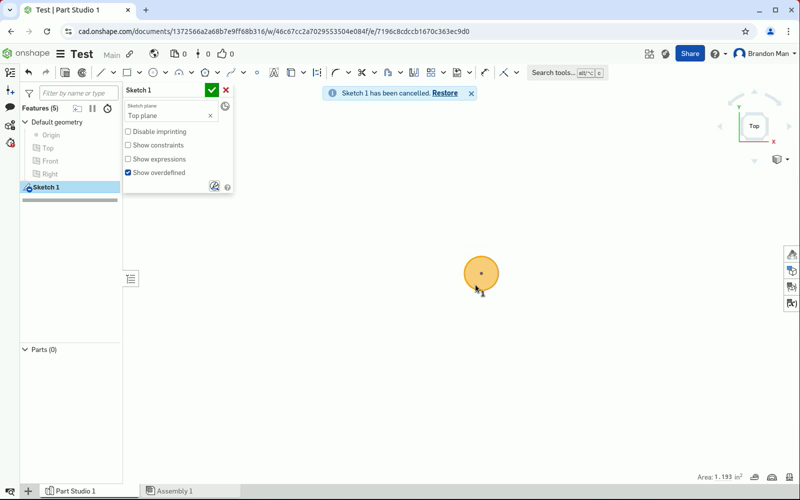
scroll(-6)
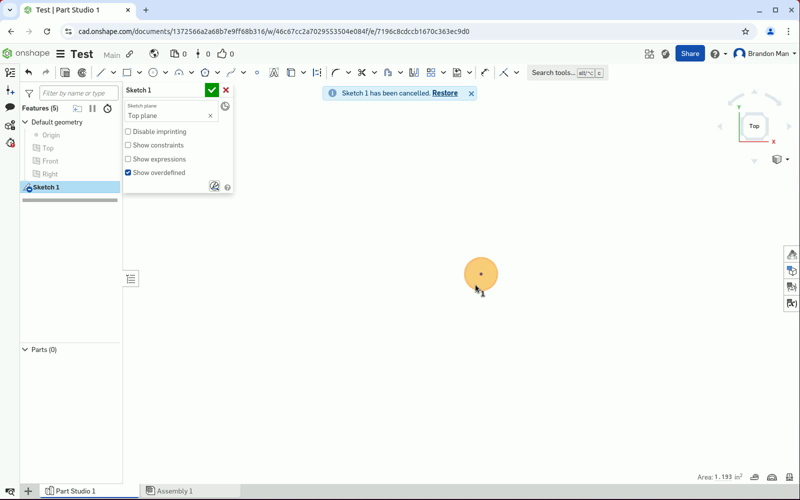
scroll(-6)
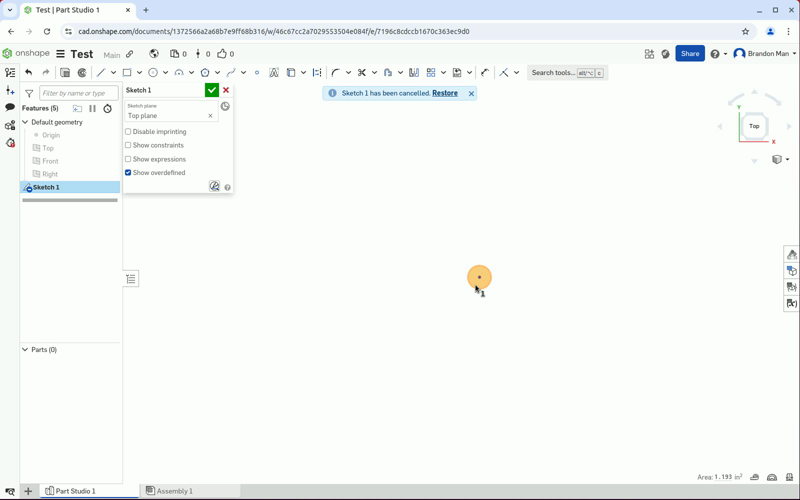
scroll(-6)
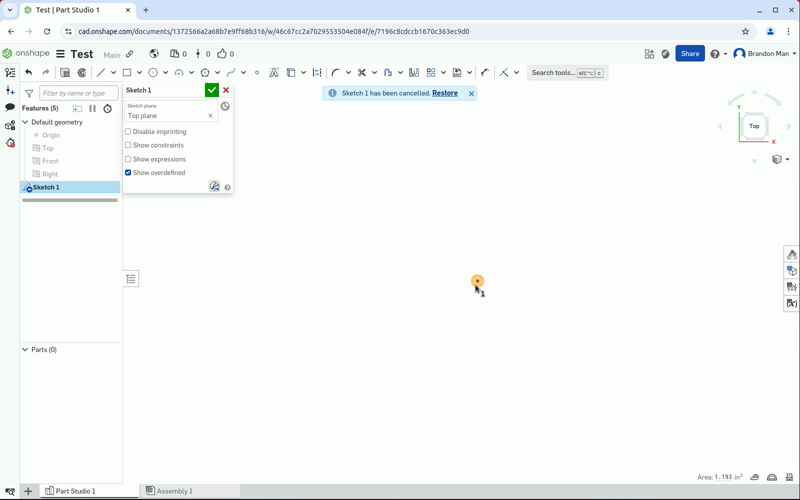
scroll(-6)
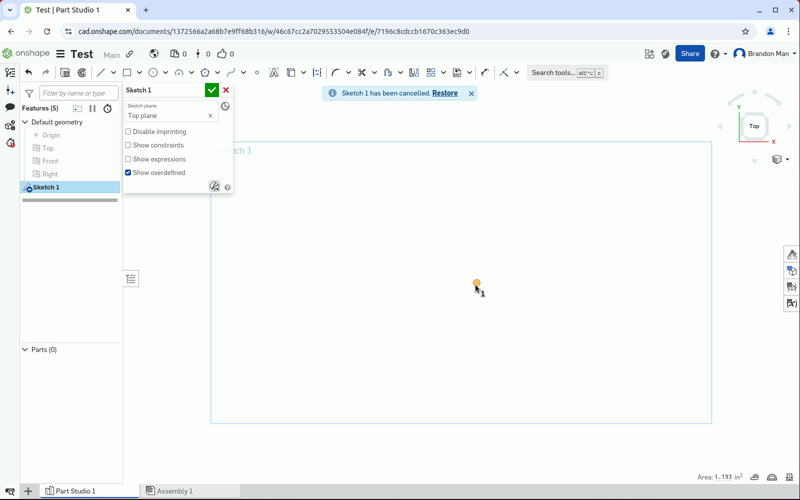
mouse_move(73, 352)
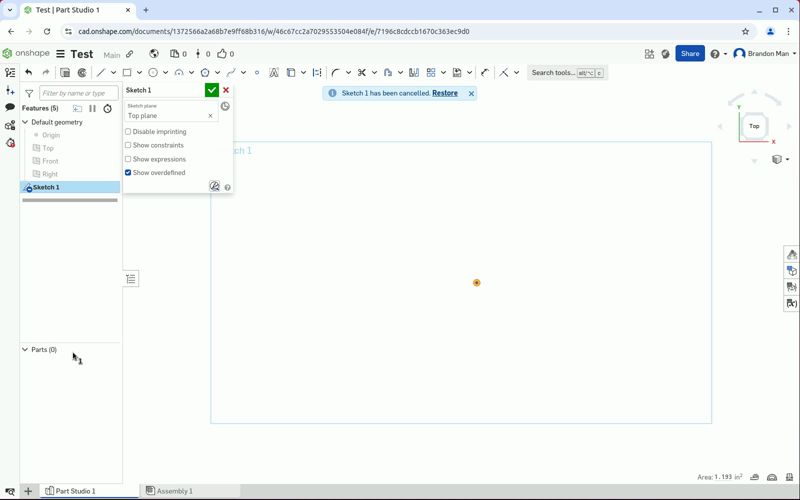
key(shift+y)
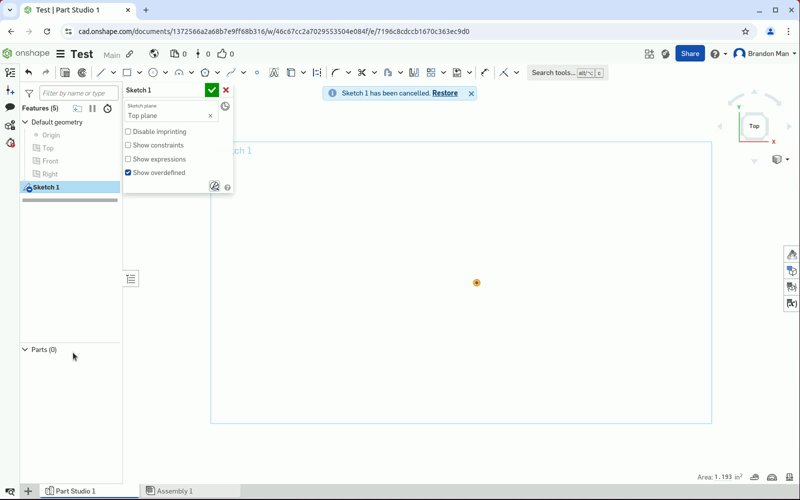
key(shift+e)
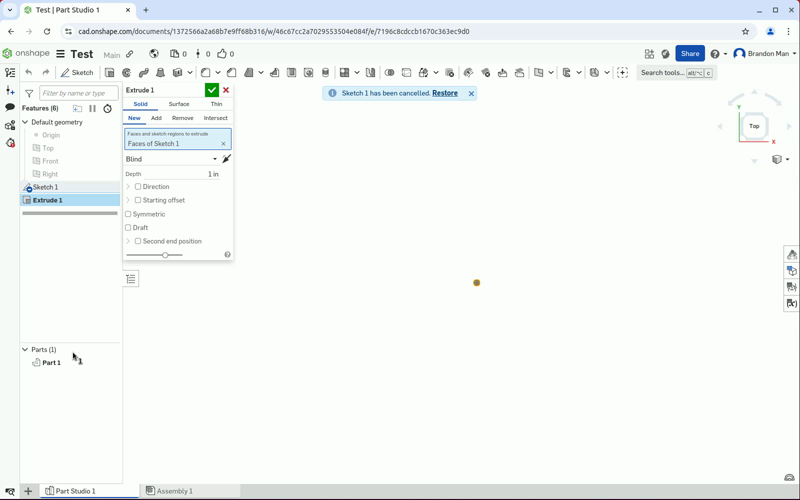
mouse_move(143, 106)
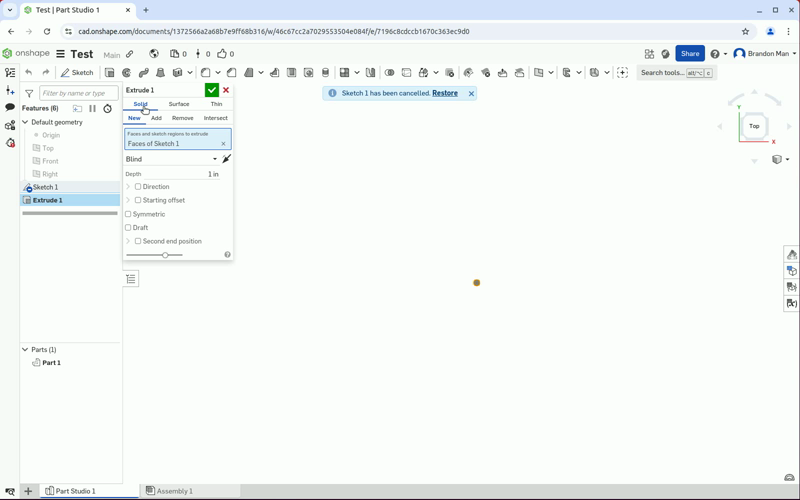
click(143, 106)
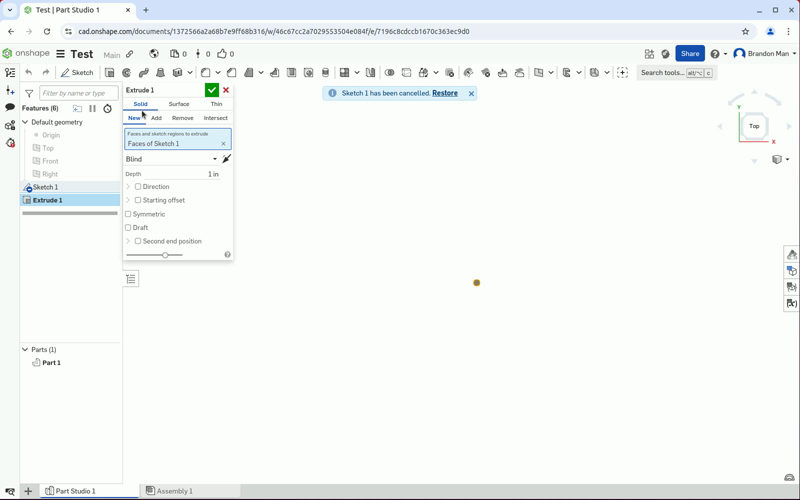
mouse_move(137, 120)
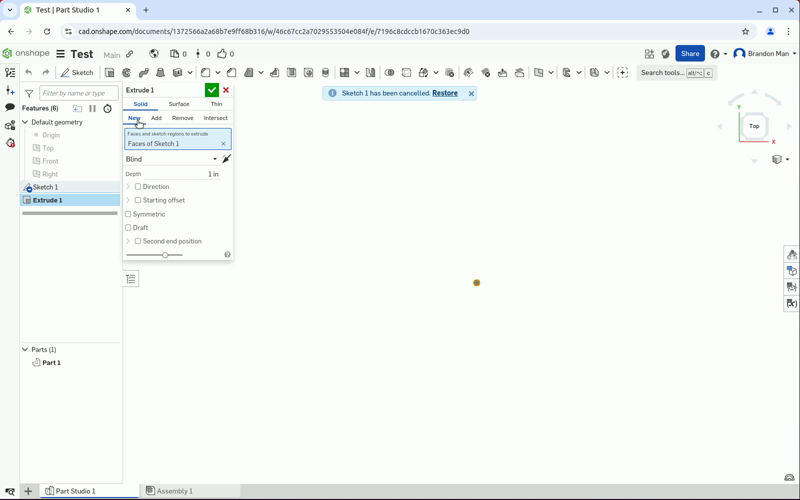
click(137, 120)
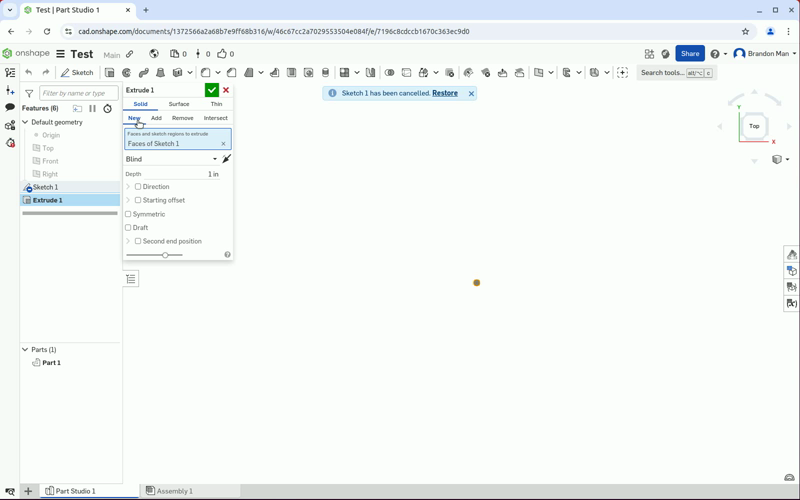
key(tab, 4)
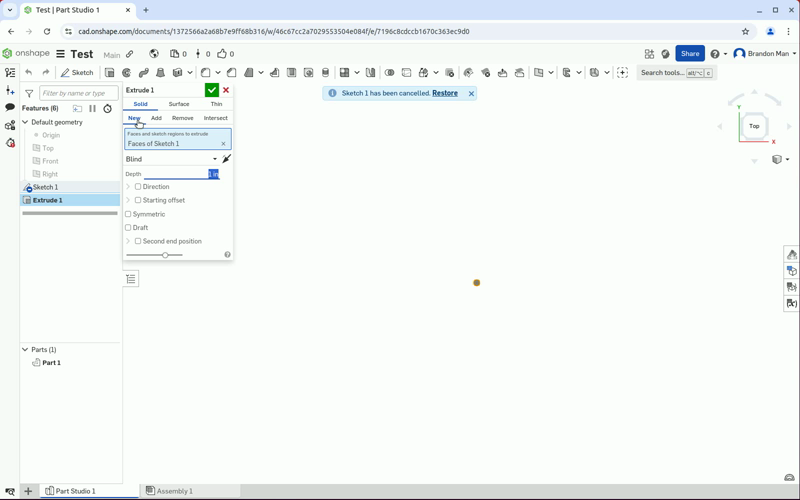
text(6.258)
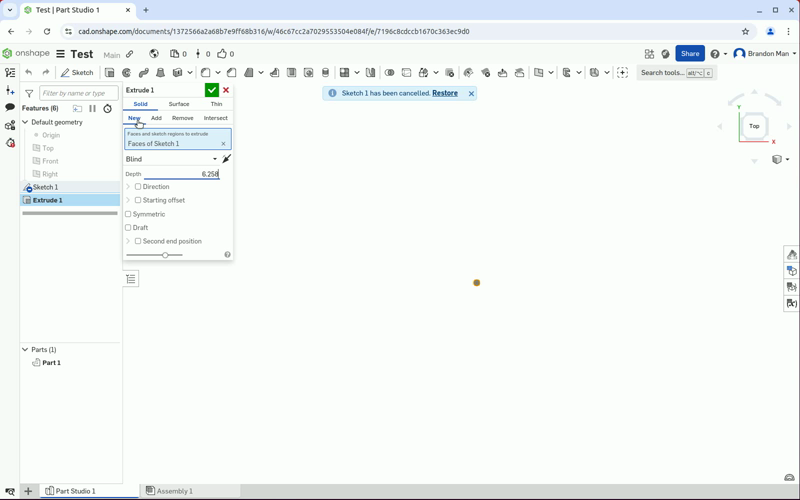
key(enter)
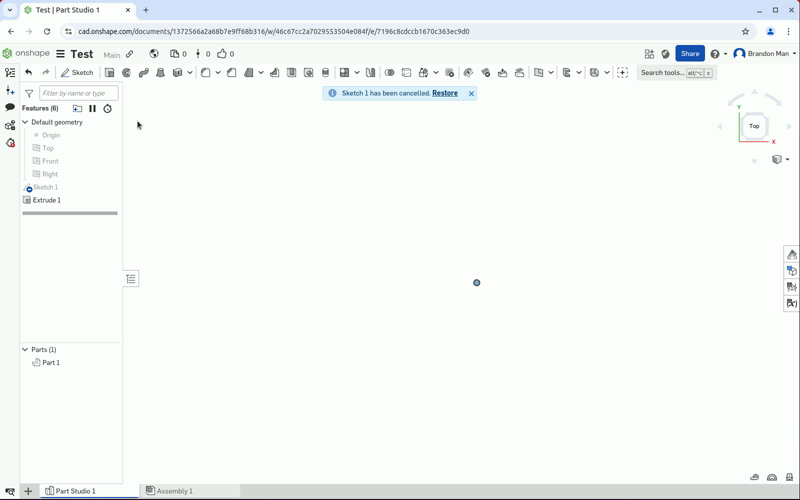
key(shift+h)
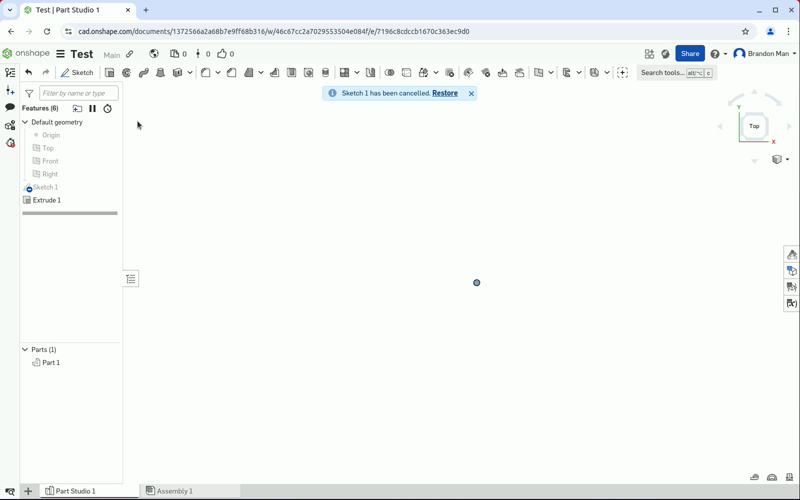
key(shift+h)
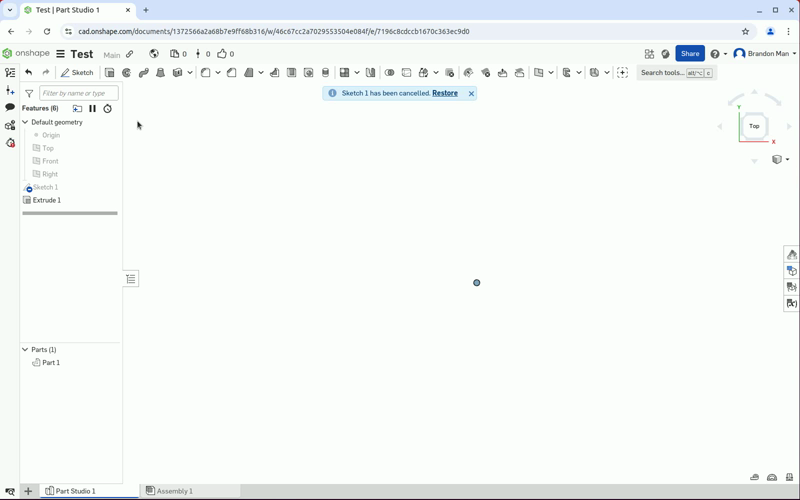
mouse_move(73, 189)
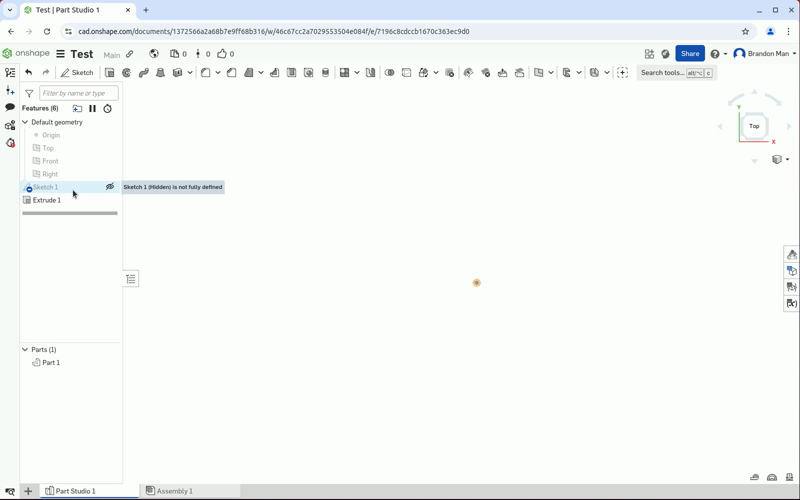
click(73, 189)
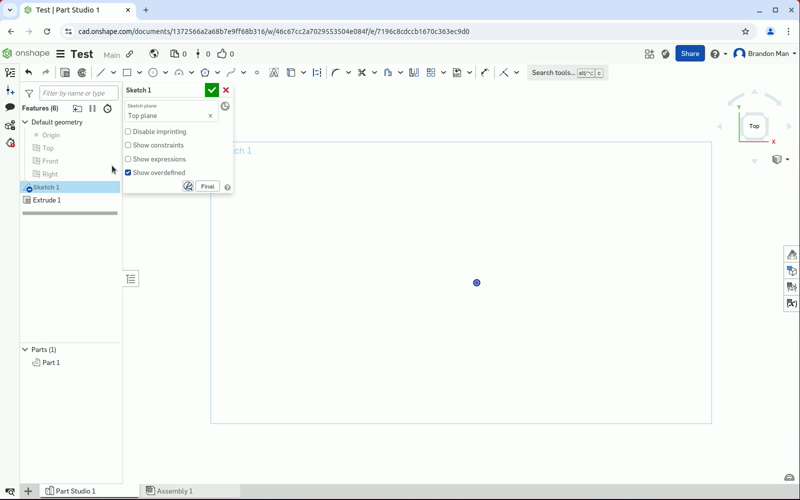
mouse_move(229, 92)
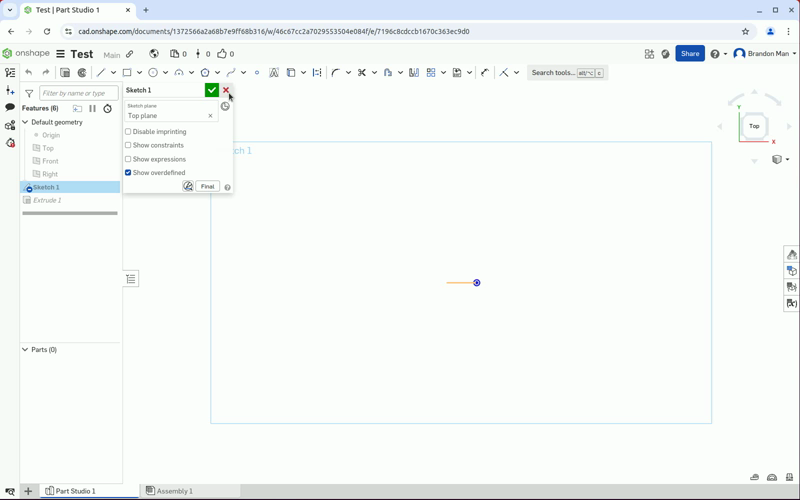
click(229, 92)
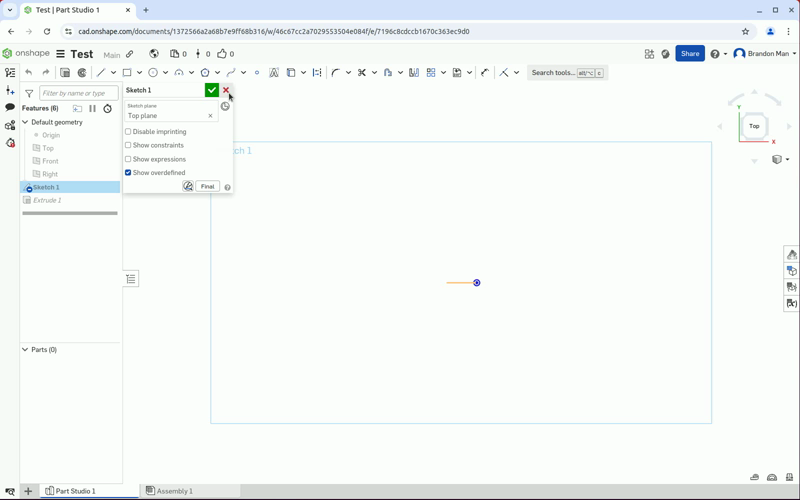
key(shift+s)
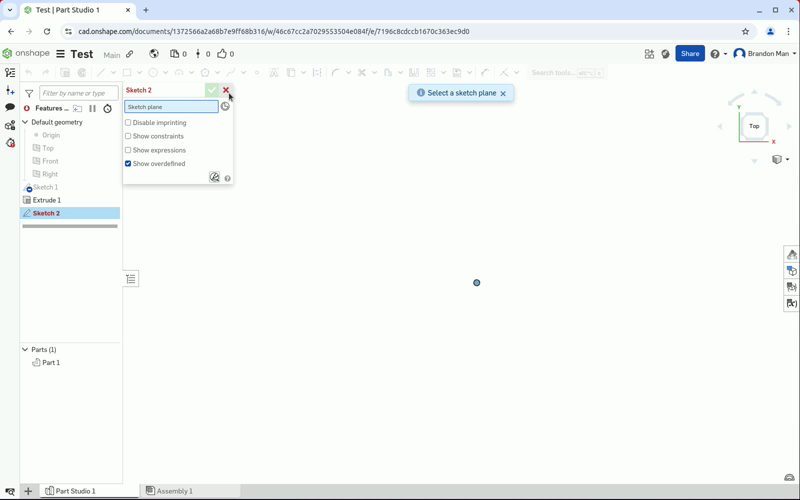
mouse_move(73, 150)
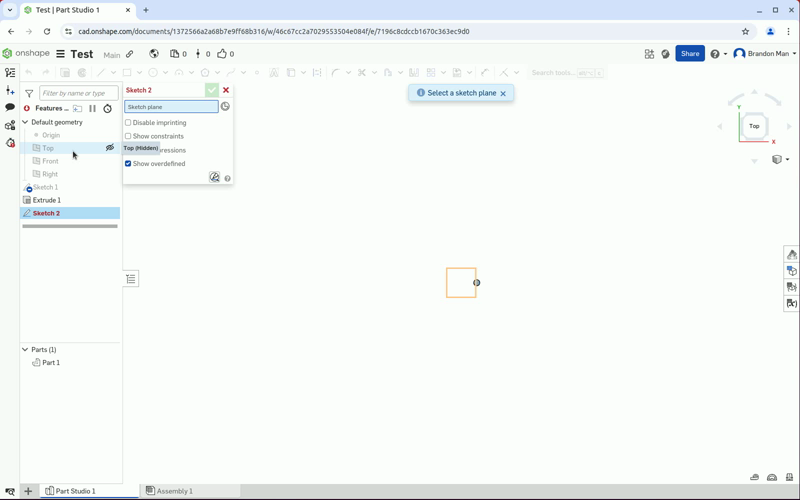
click(73, 150)
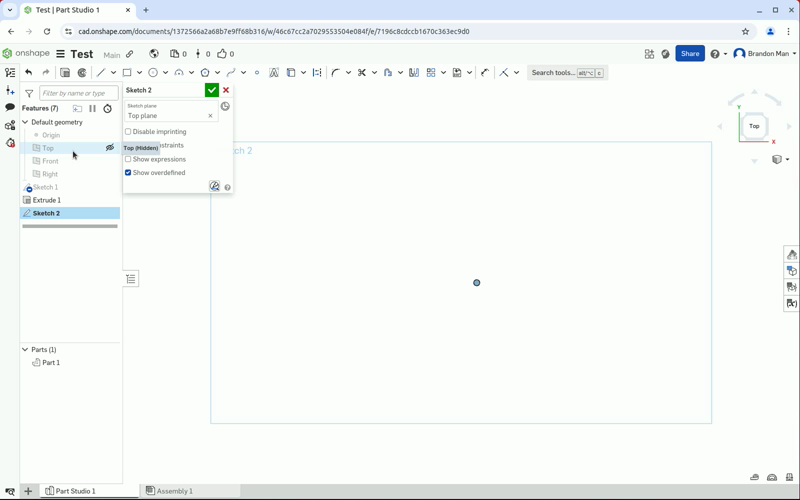
mouse_move(73, 352)
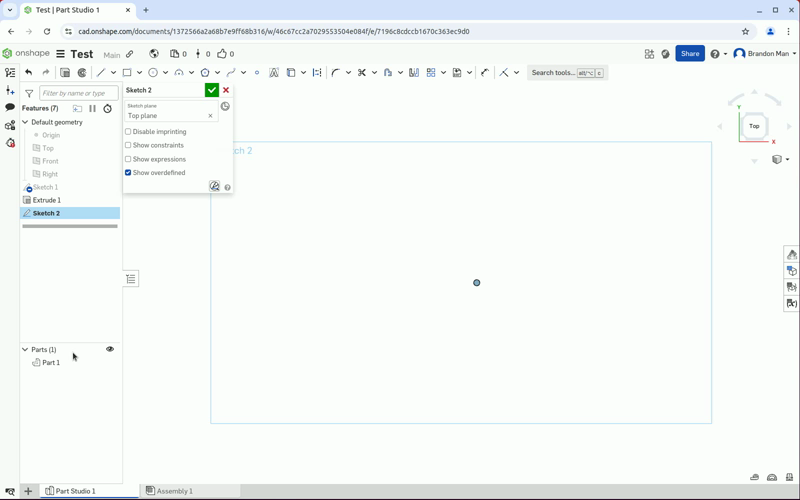
key(y)
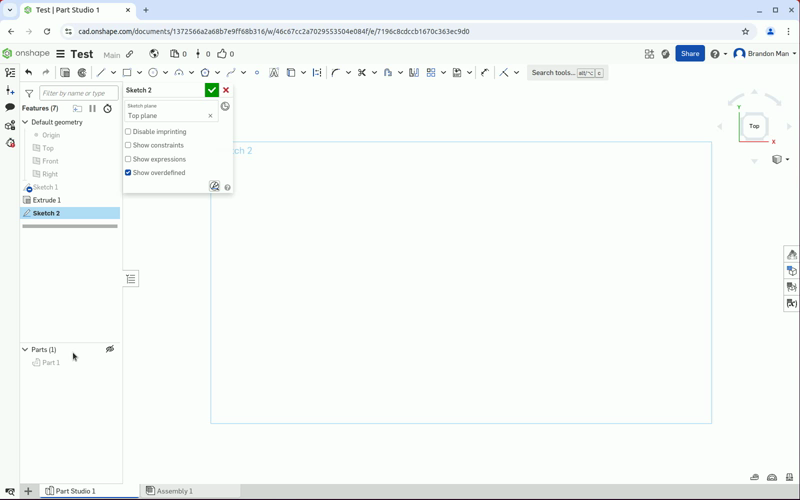
key(c)
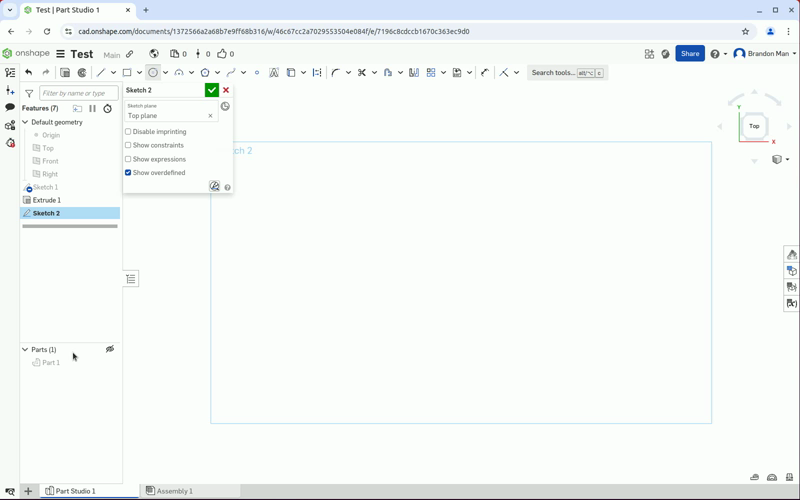
key_down(shift)
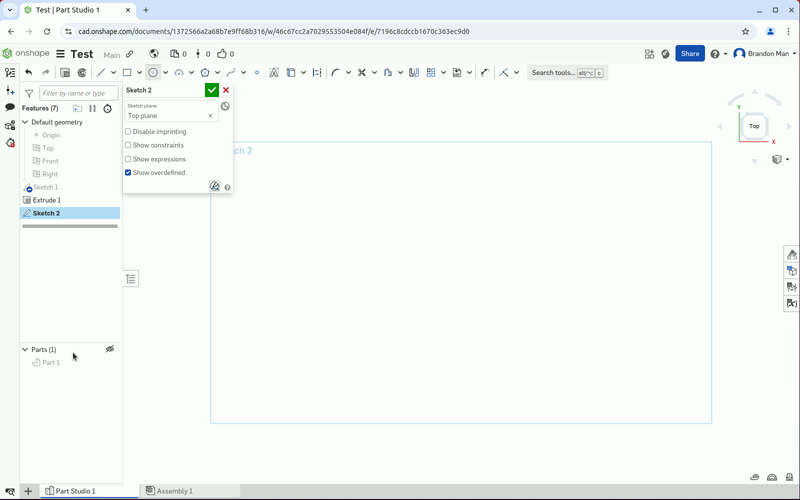
mouse_move(446, 282)
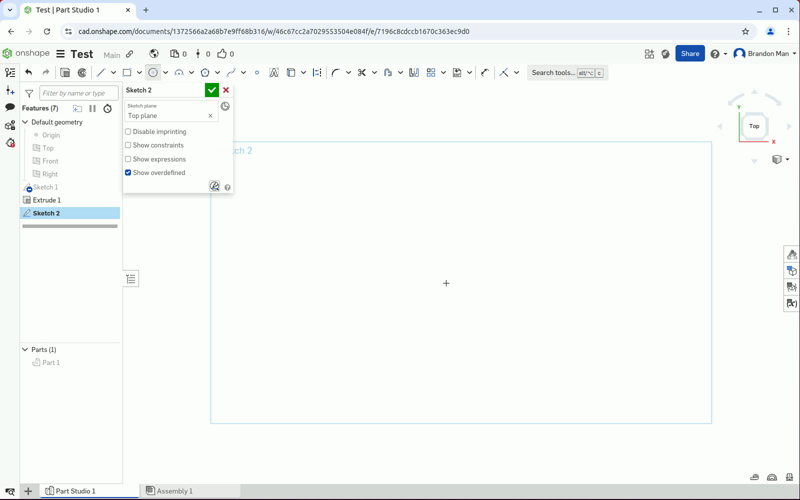
click(446, 282)
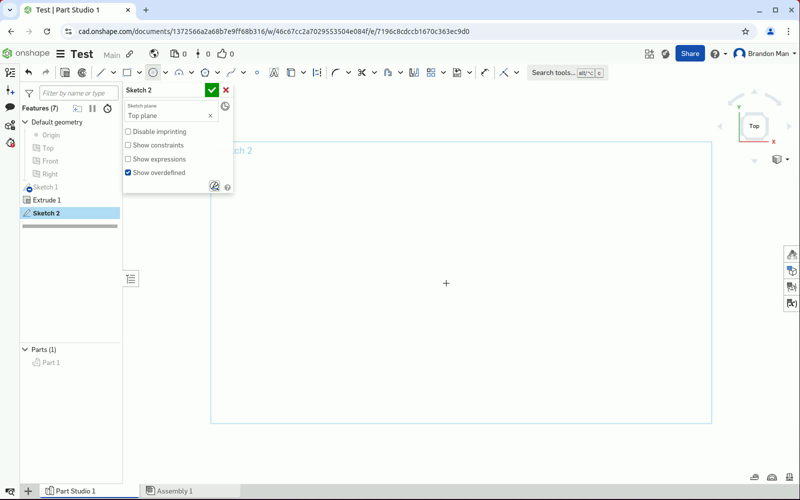
key_up(shift)
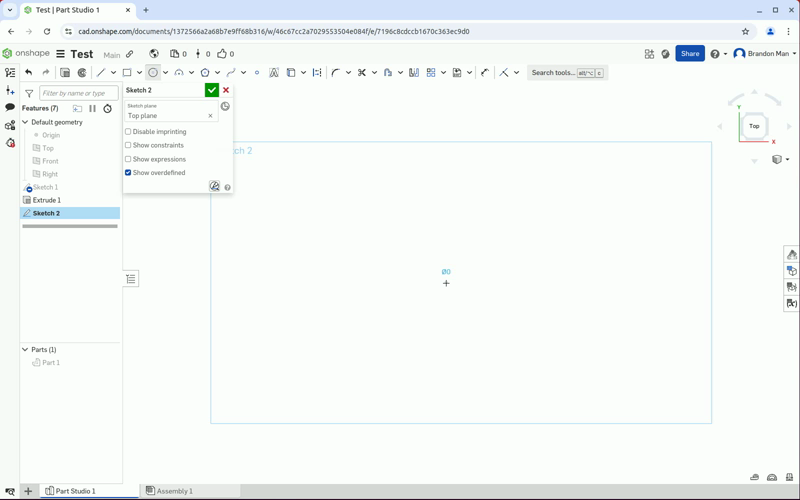
mouse_move(449, 282)
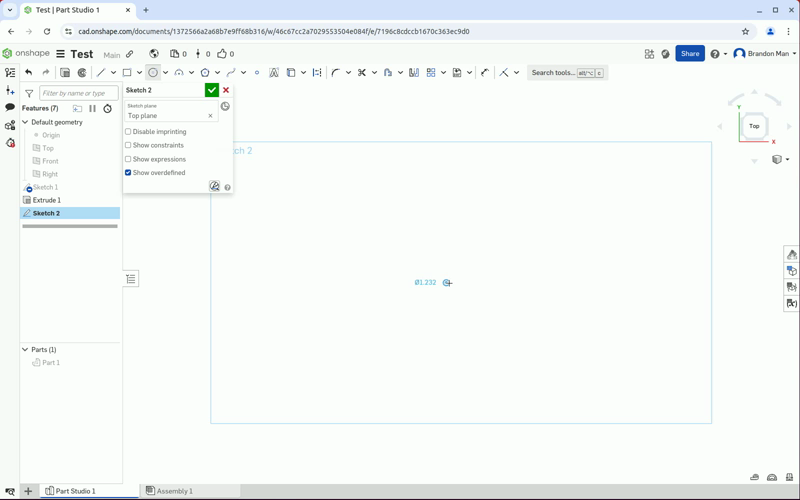
click(449, 282)
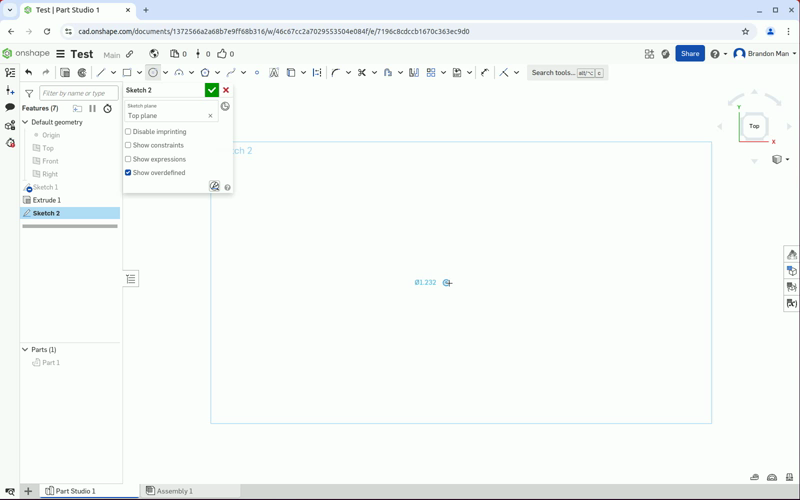
key(esc)
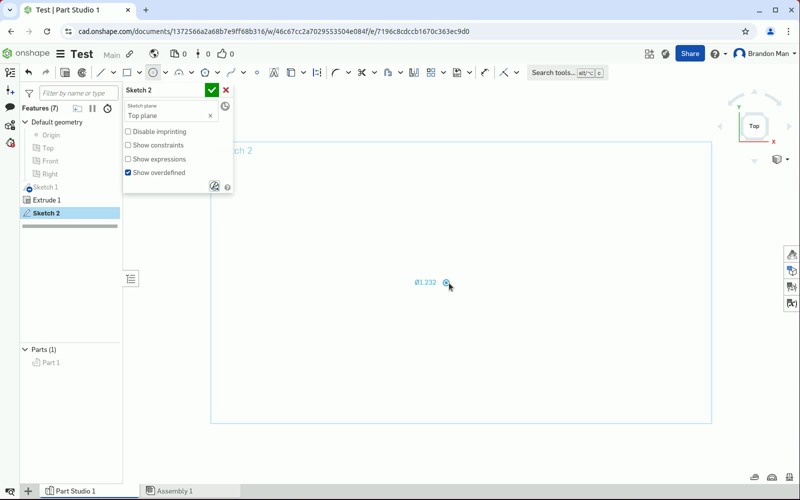
mouse_move(443, 284)
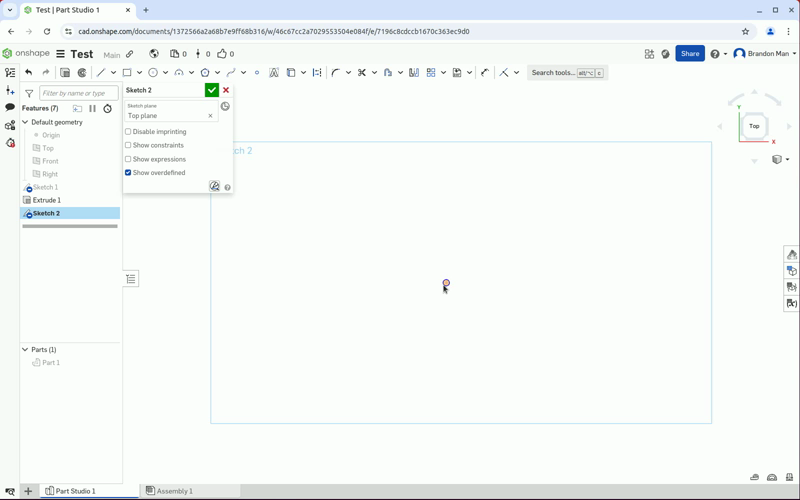
scroll(6)
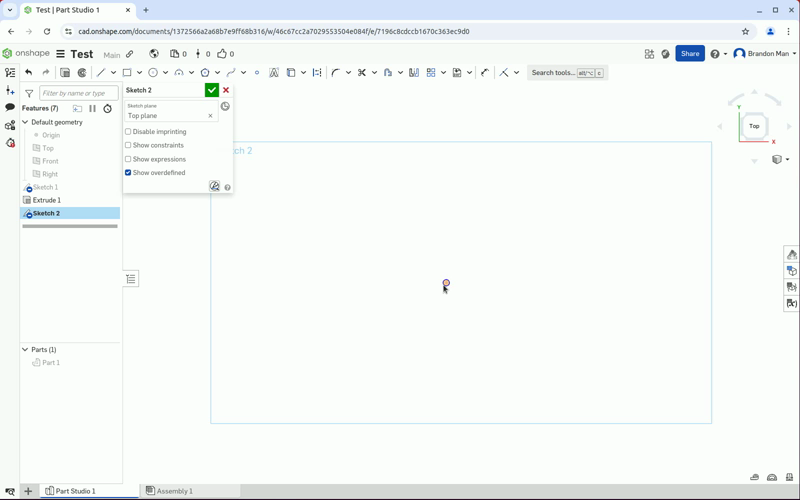
scroll(6)
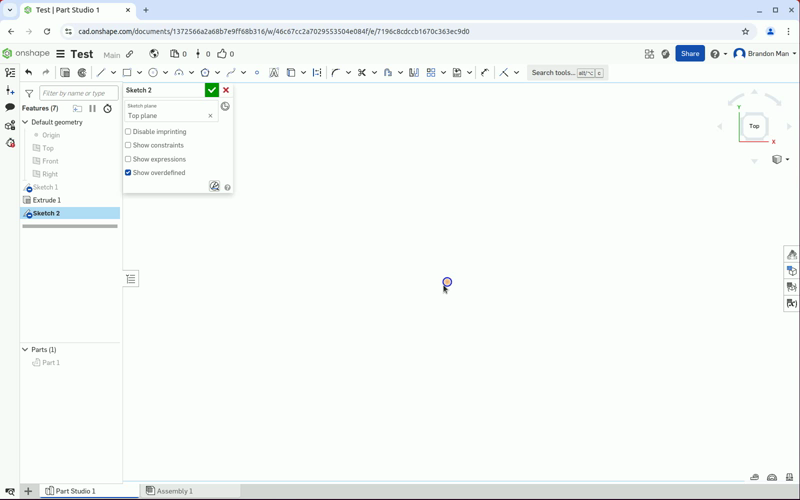
scroll(6)
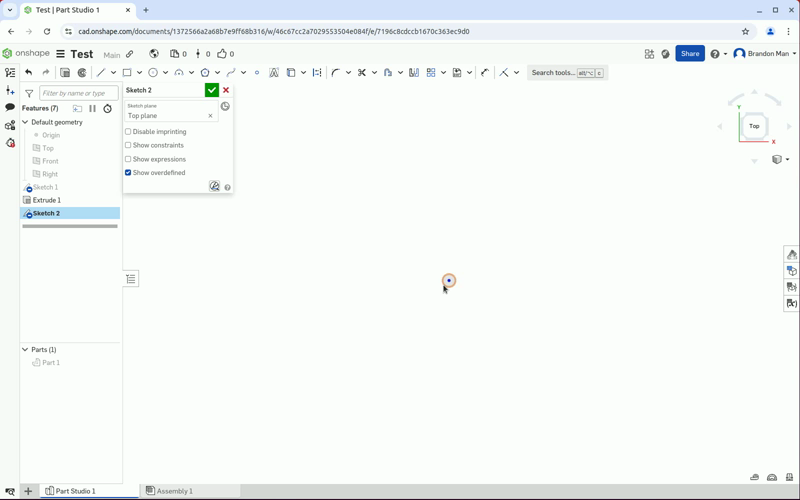
scroll(6)
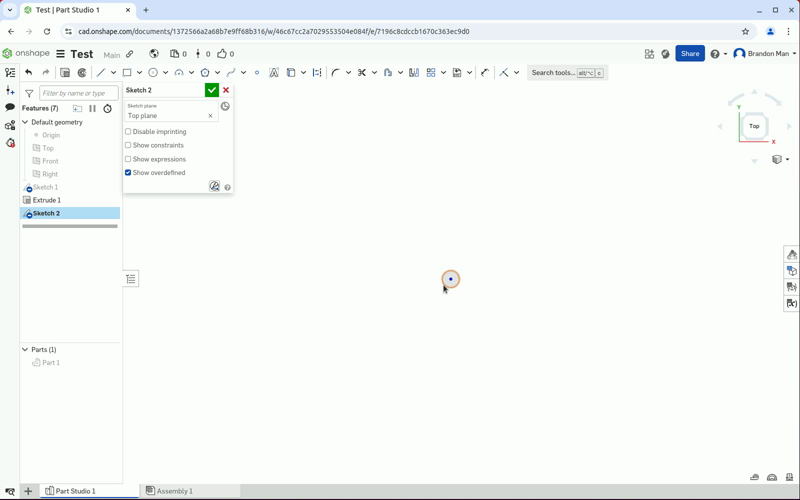
scroll(6)
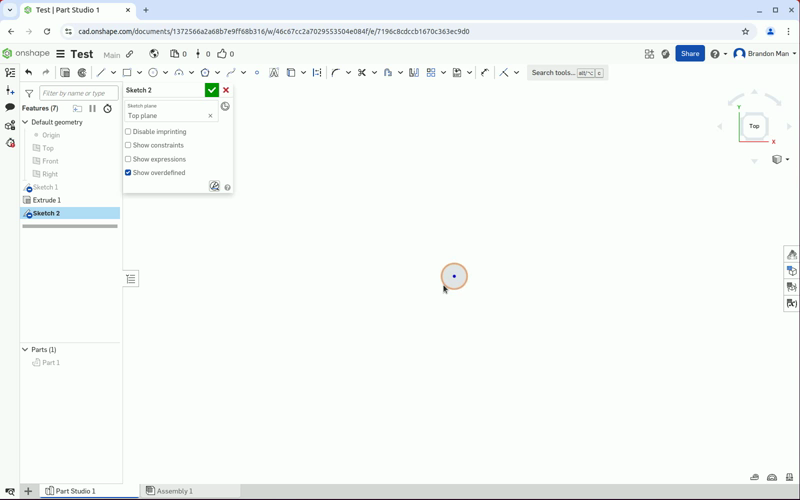
scroll(6)
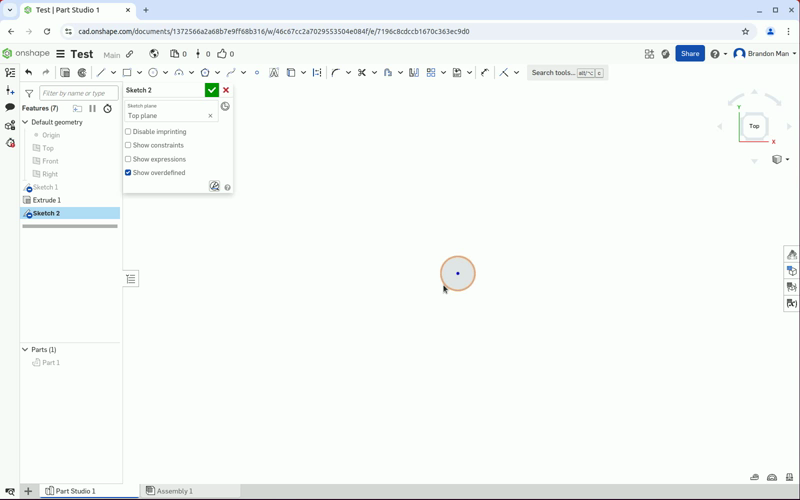
scroll(6)
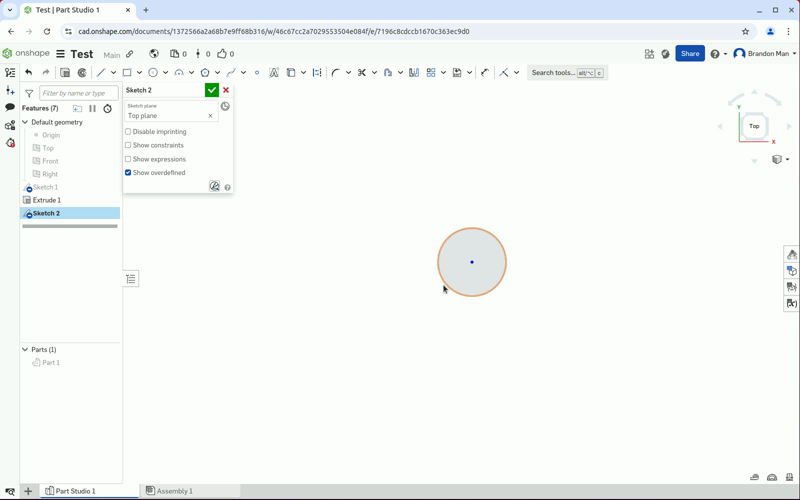
click(443, 284)
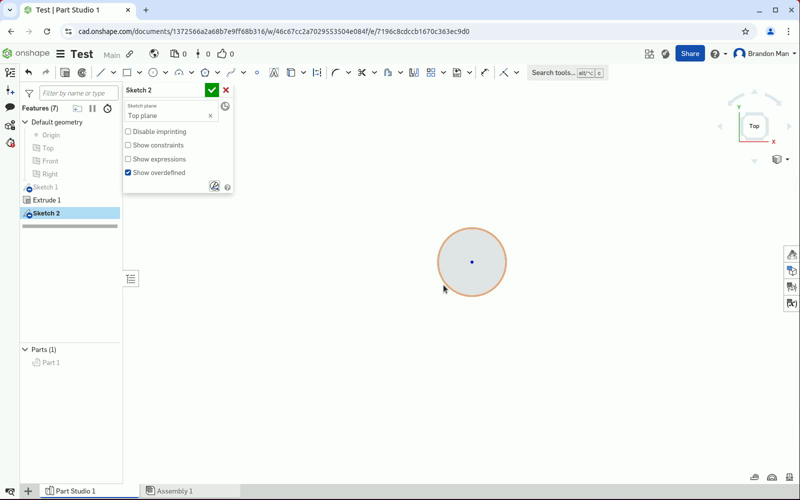
scroll(-6)
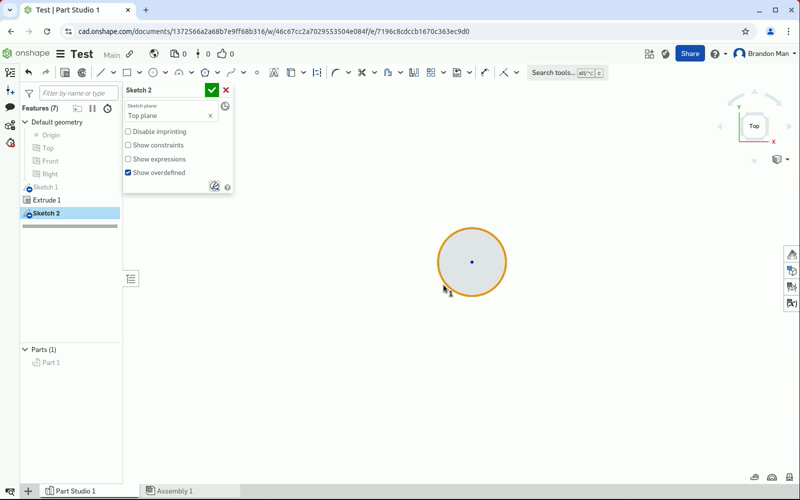
scroll(-6)
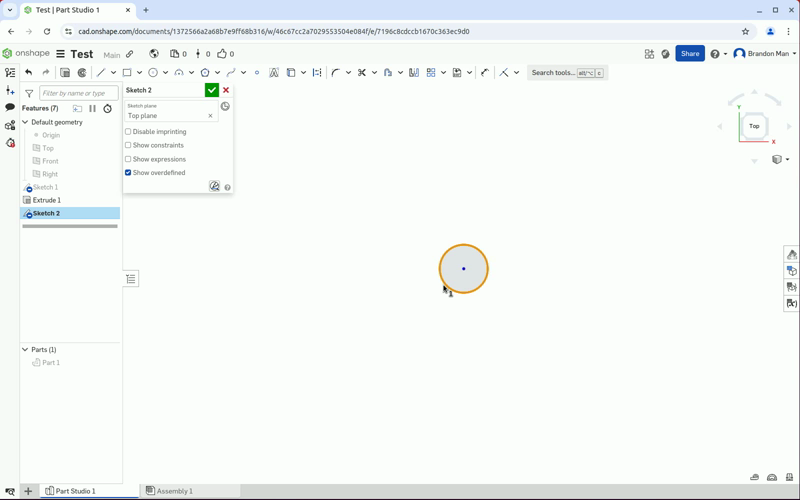
scroll(-6)
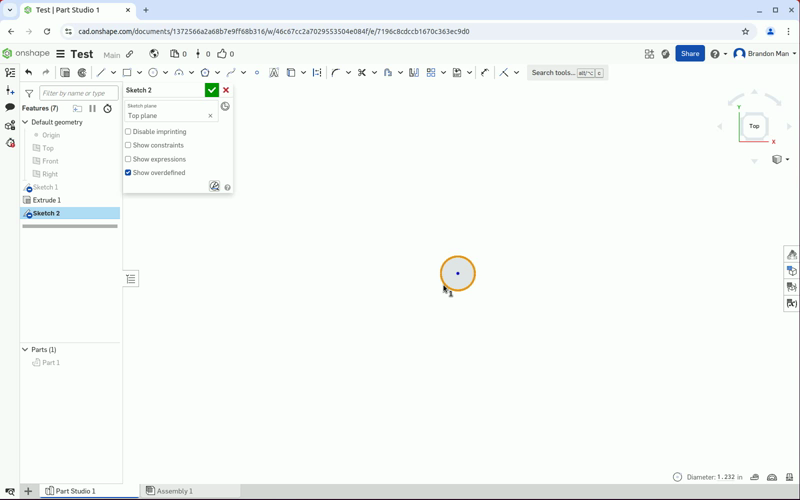
scroll(-6)
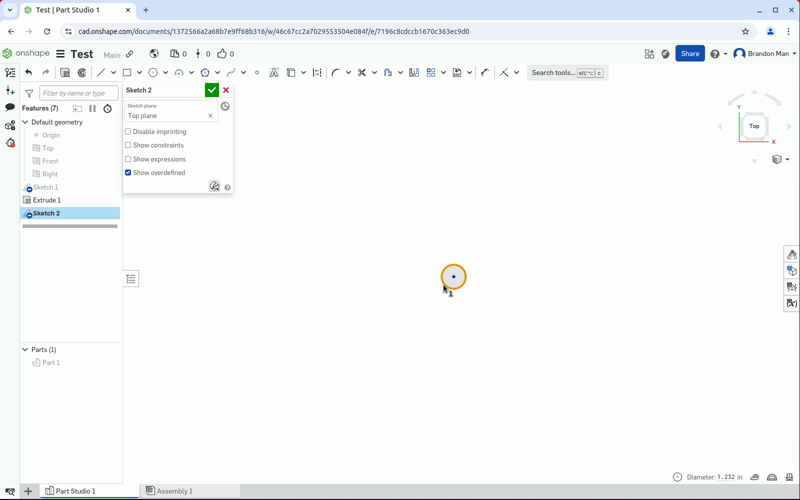
scroll(-6)
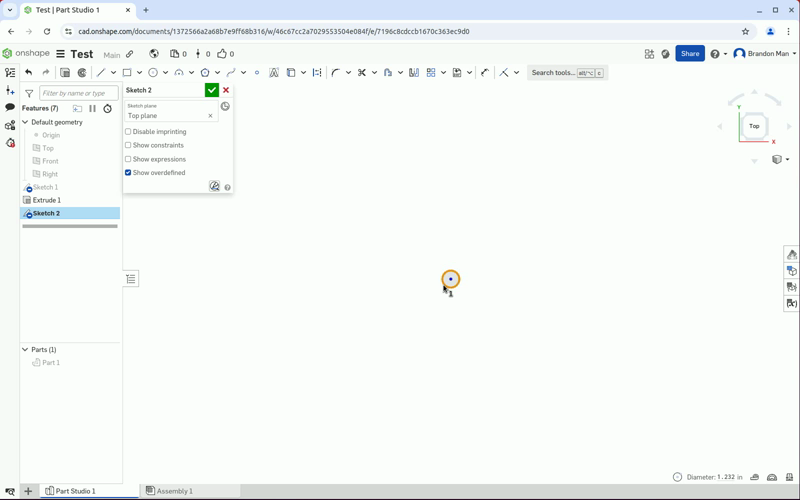
scroll(-6)
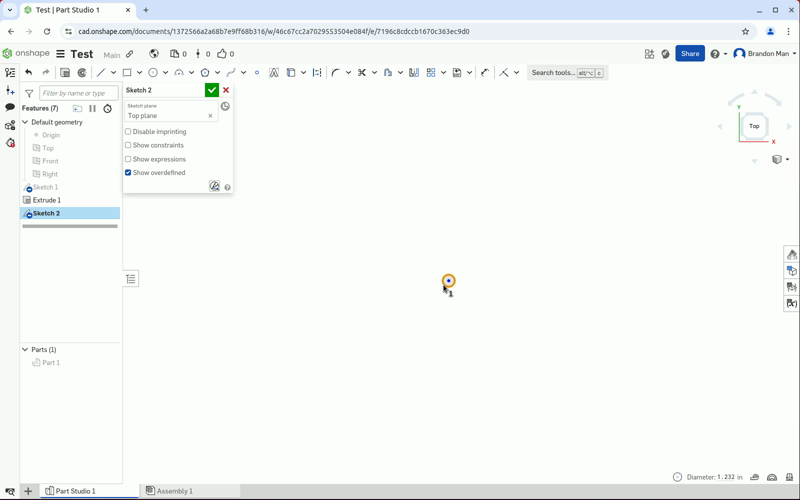
scroll(-6)
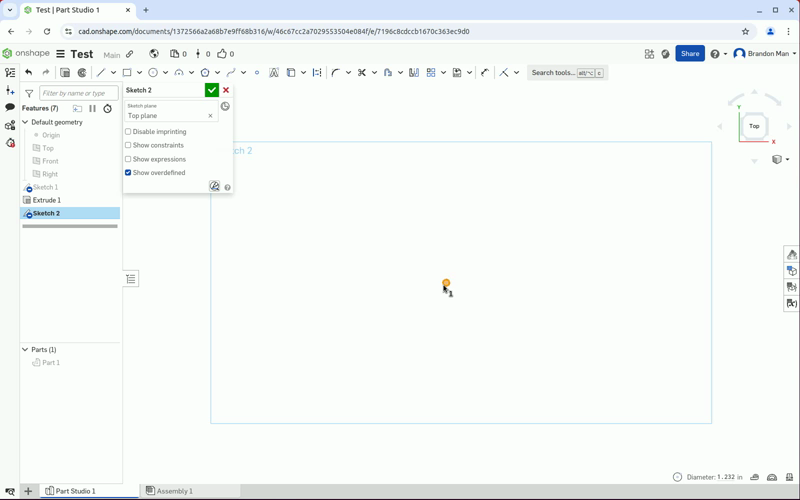
mouse_move(73, 352)
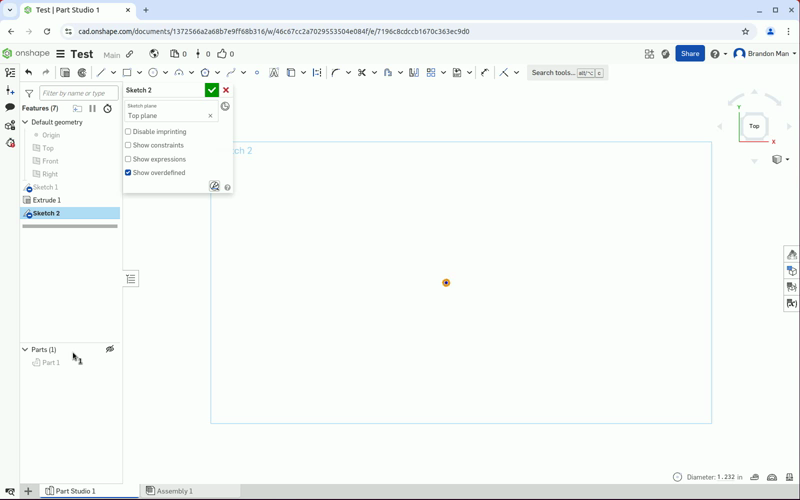
key(shift+y)
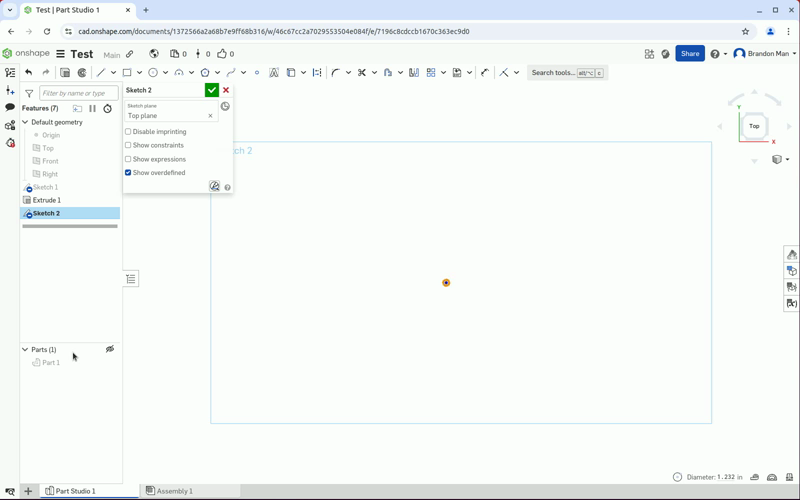
key(shift+e)
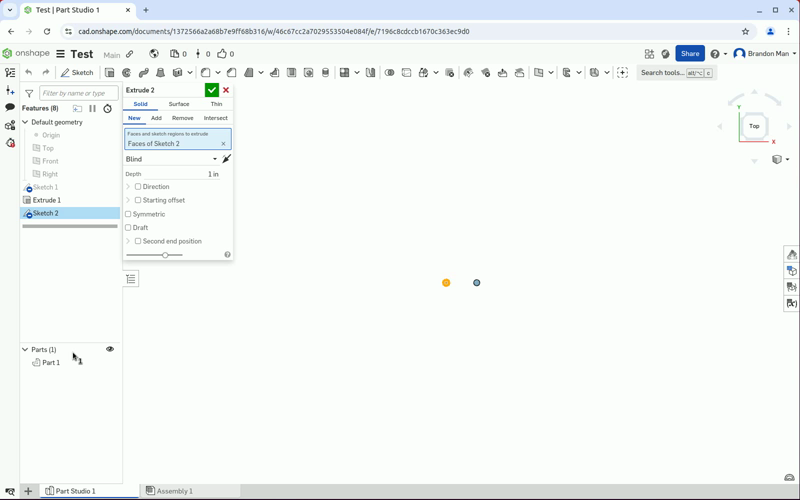
mouse_move(143, 106)
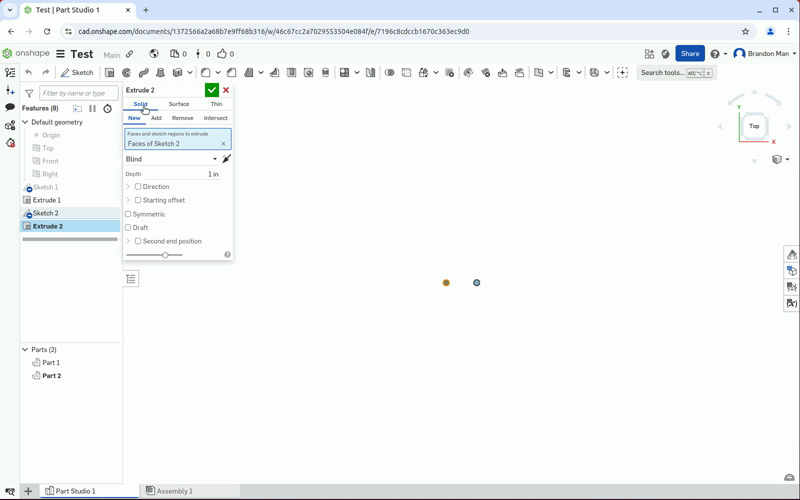
click(143, 106)
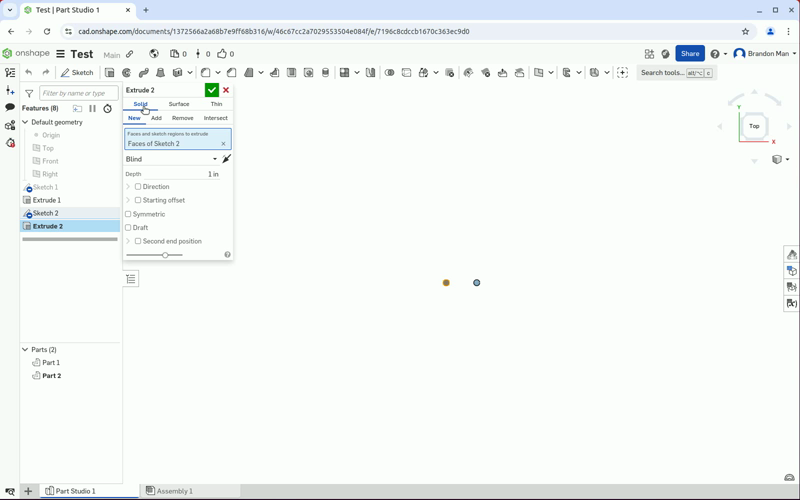
mouse_move(137, 120)
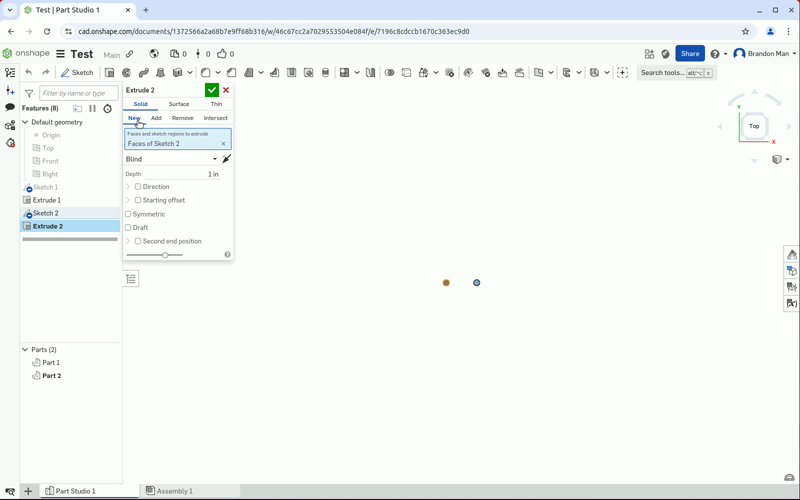
click(137, 120)
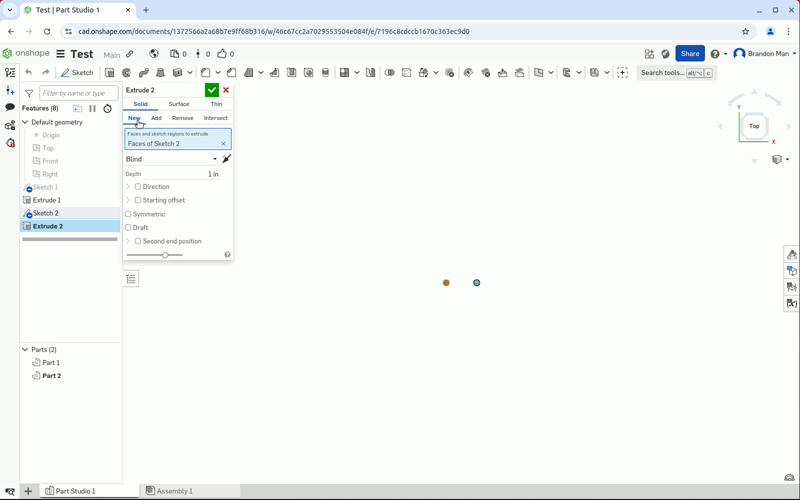
key(tab, 4)
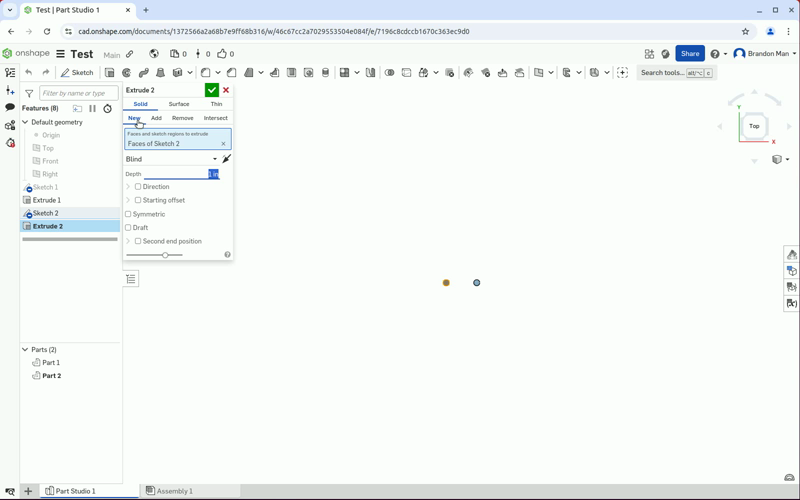
text(6.258)
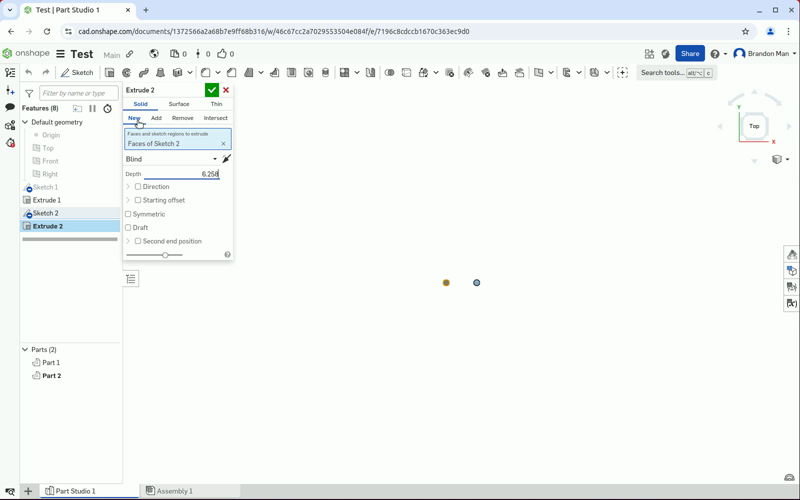
key(enter)
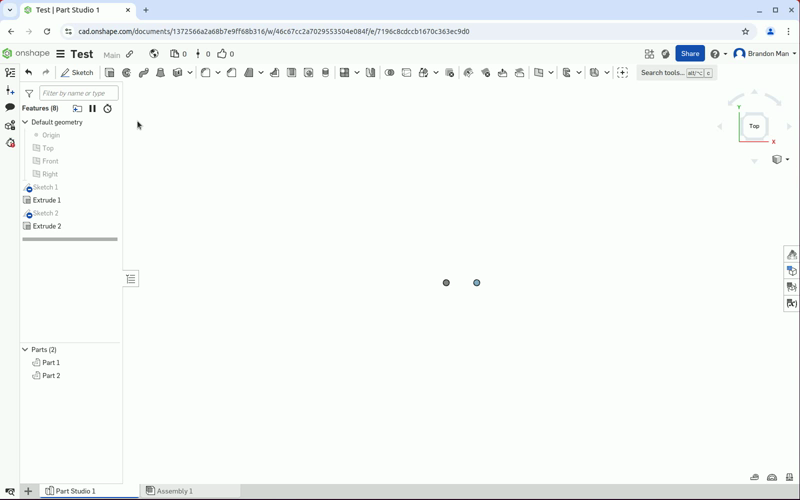
key(shift+h)
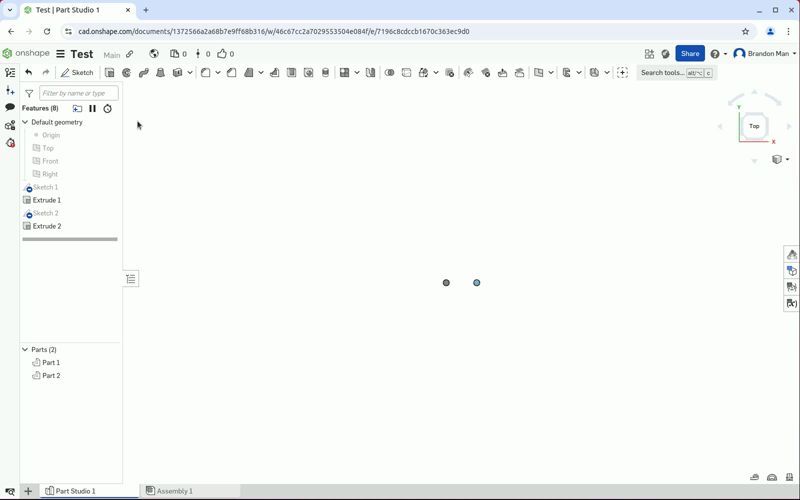
key(shift+h)
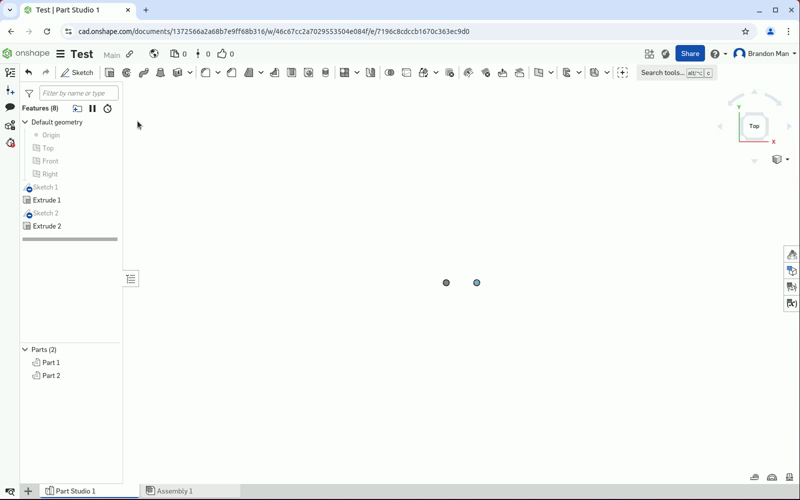
mouse_move(73, 189)
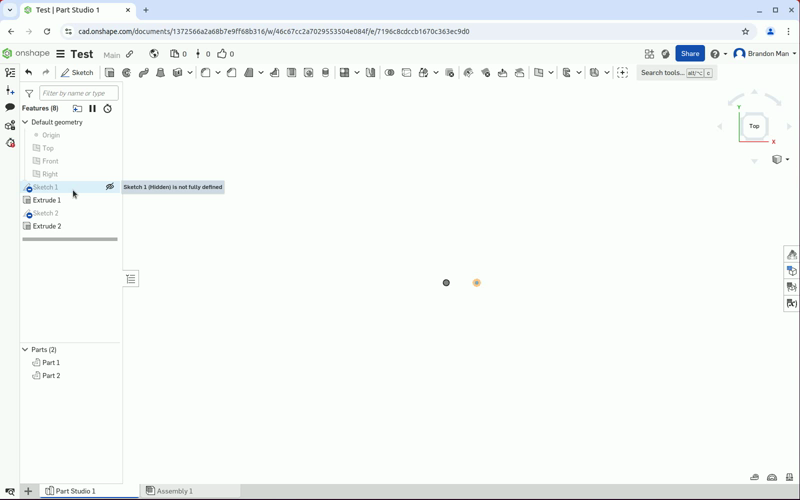
click(73, 189)
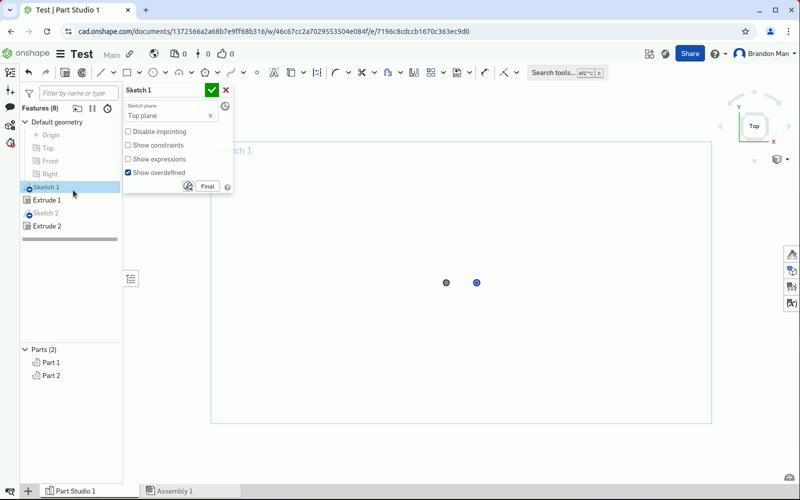
mouse_move(229, 92)
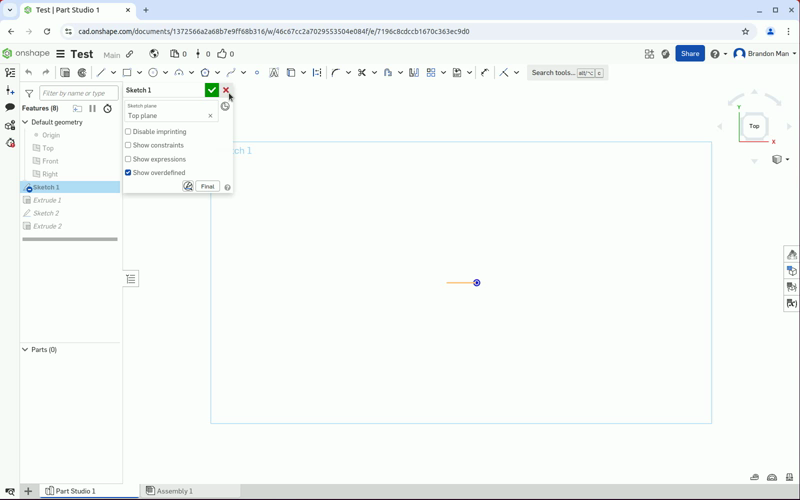
click(229, 92)
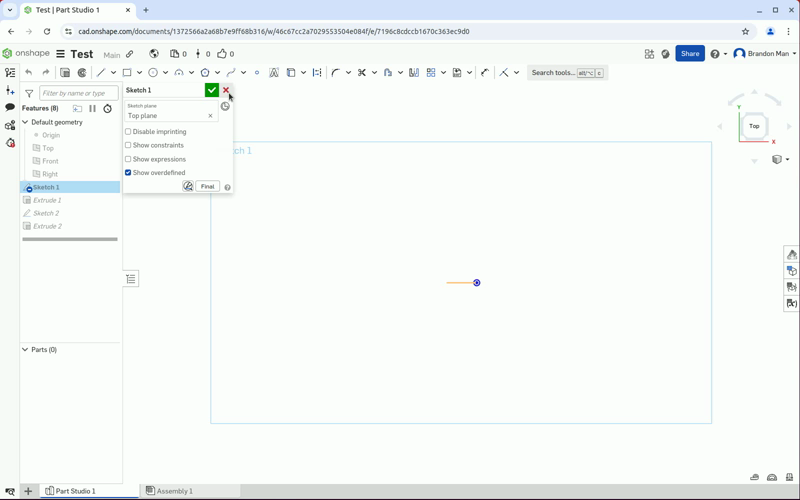
key(shift+s)
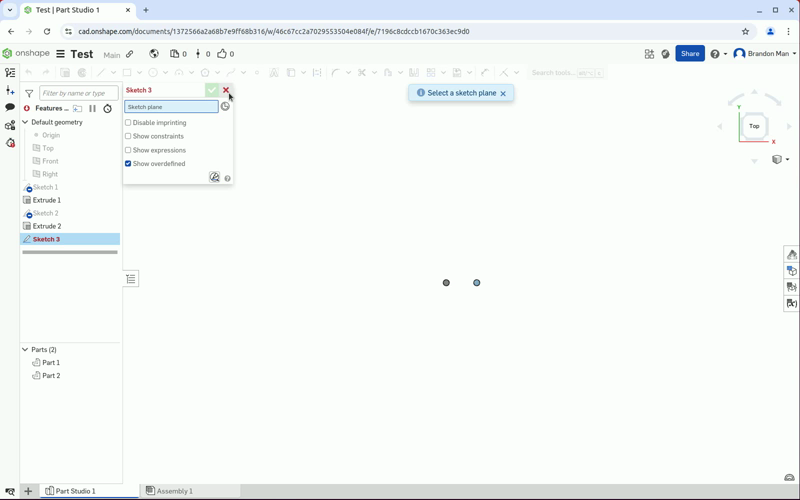
mouse_move(73, 150)
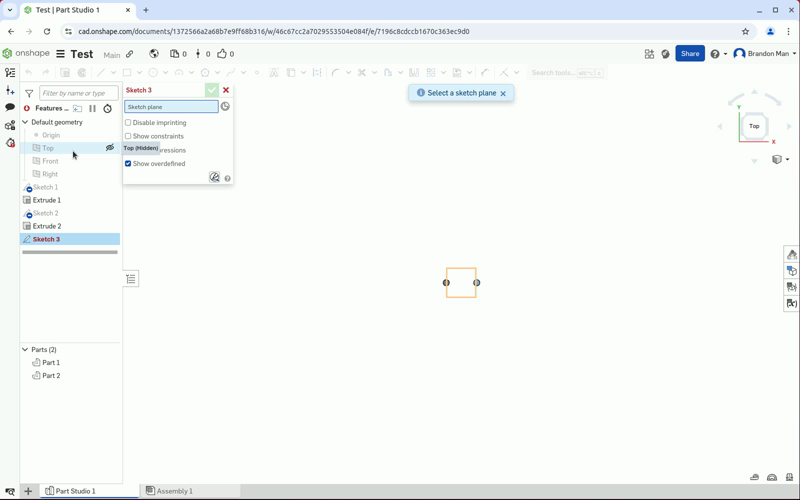
click(73, 150)
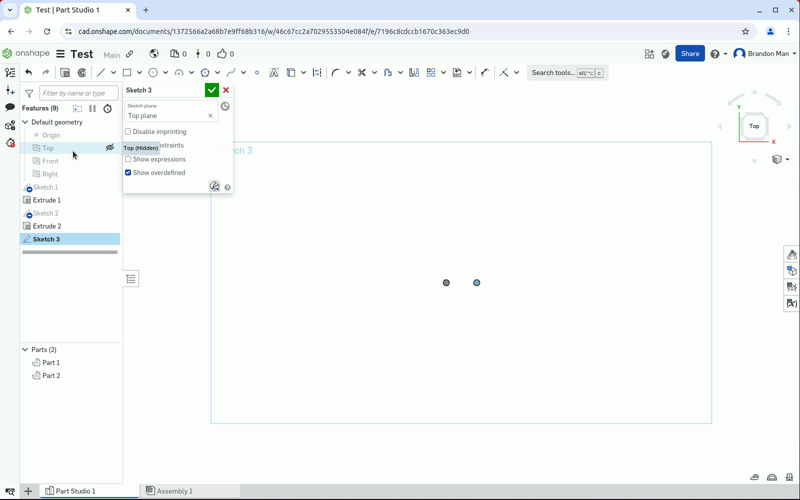
mouse_move(73, 352)
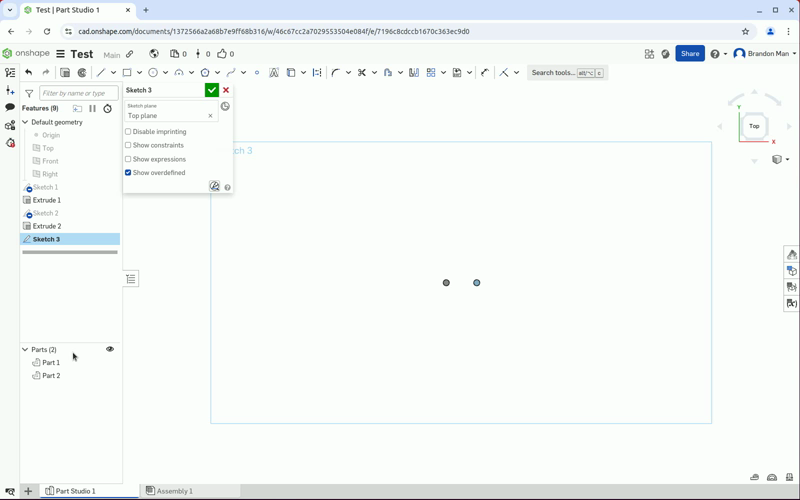
key(y)
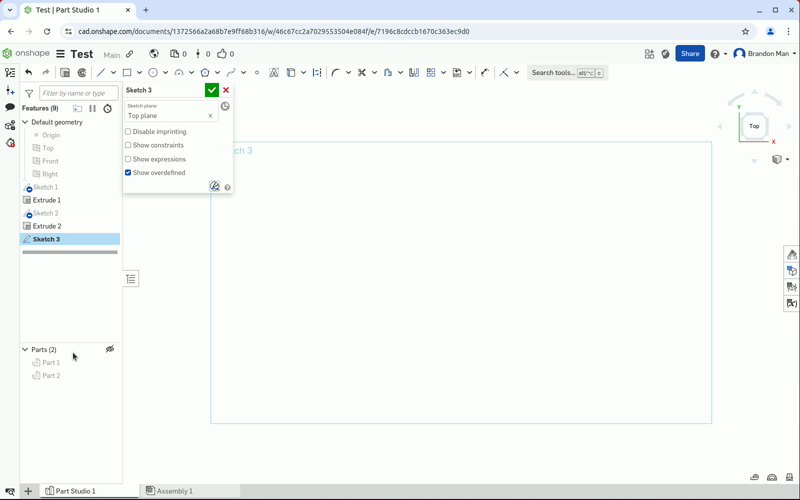
key(l)
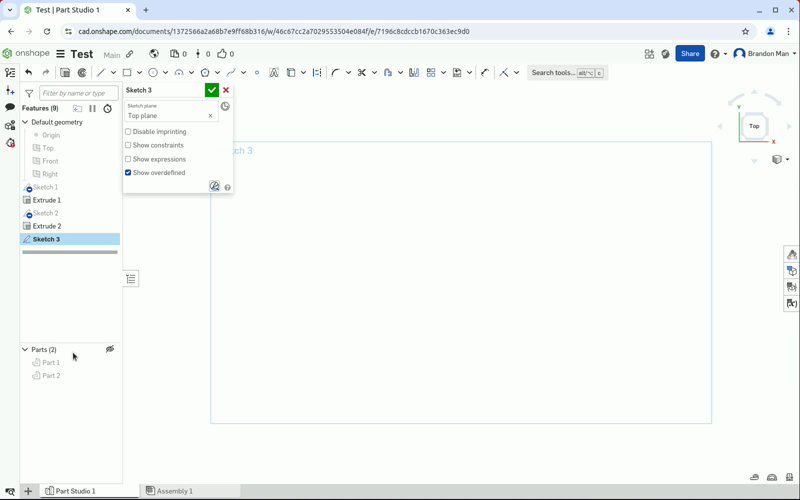
key_down(shift)
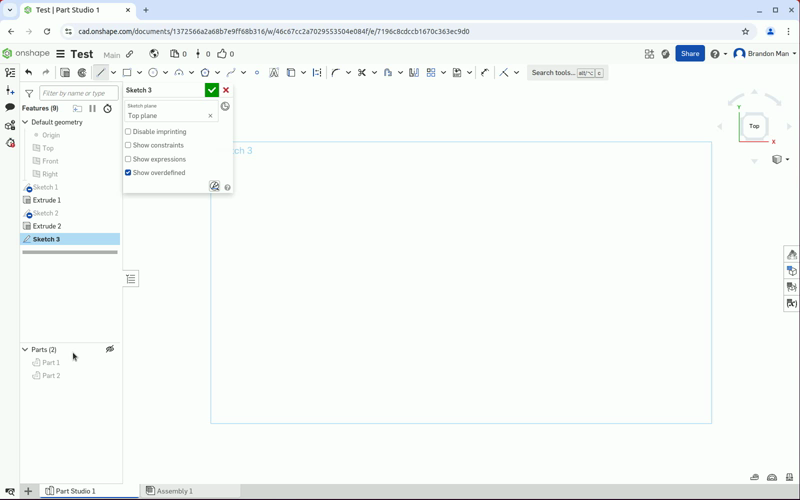
mouse_move(443, 293)
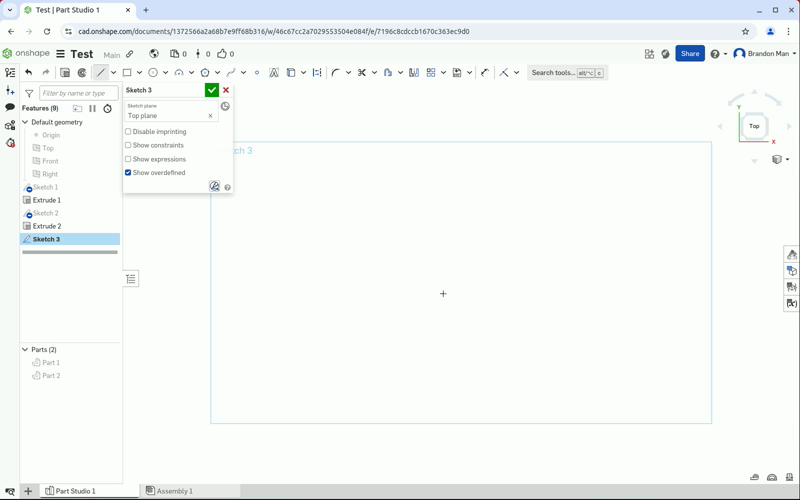
click(443, 293)
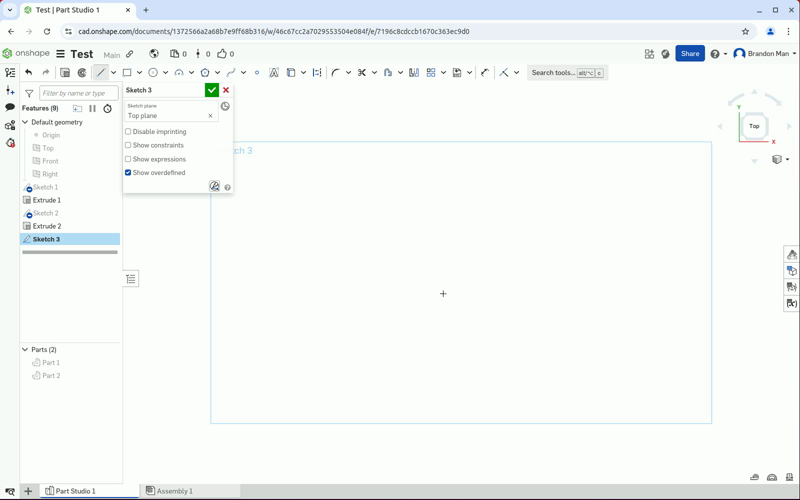
key_up(shift)
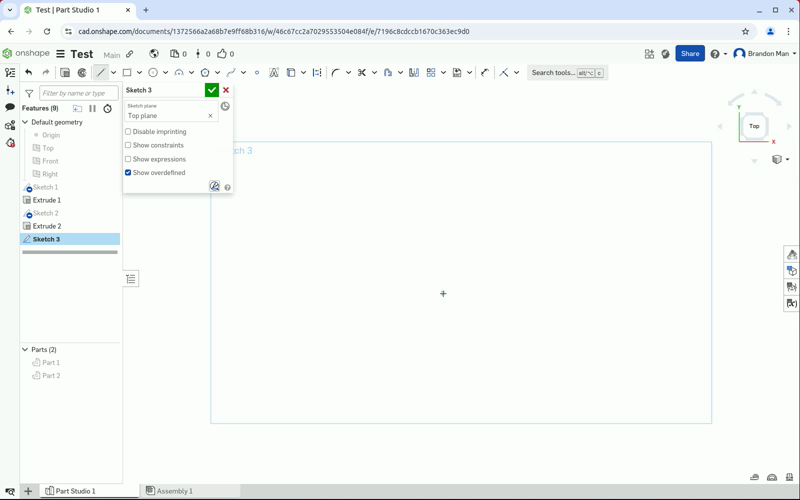
key_down(shift)
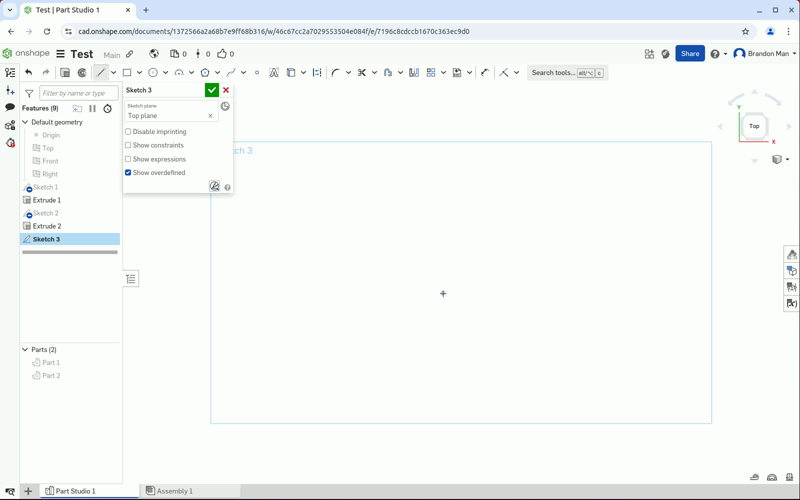
mouse_move(536, 313)
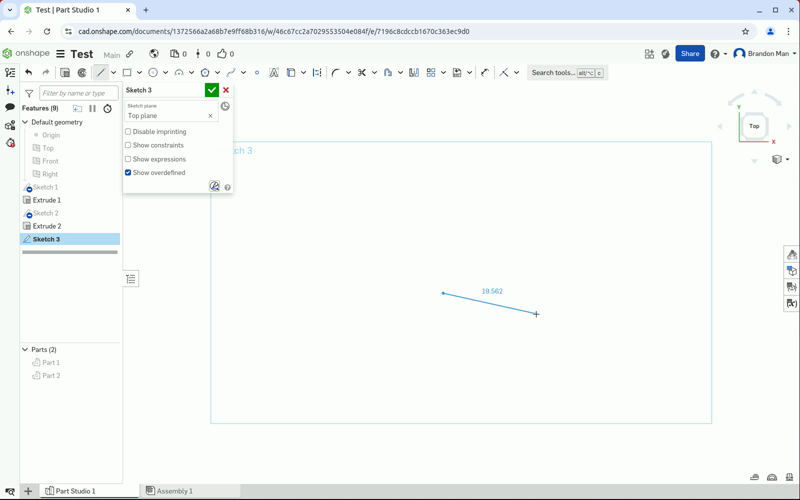
click(536, 313)
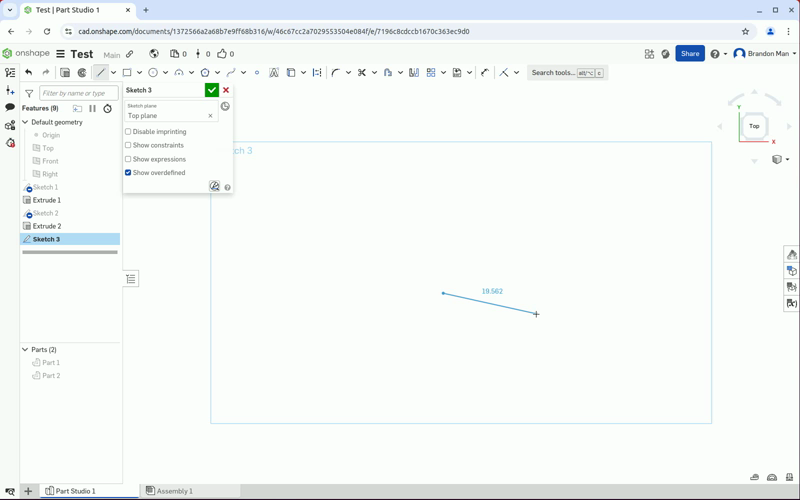
key_up(shift)
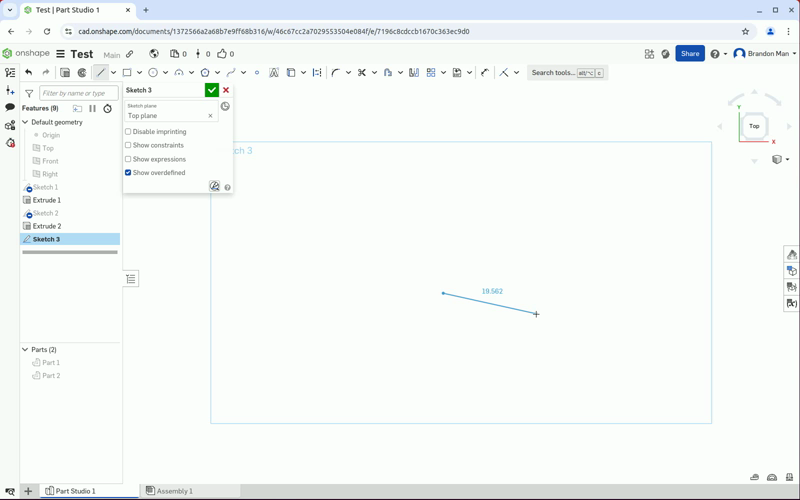
key(esc)
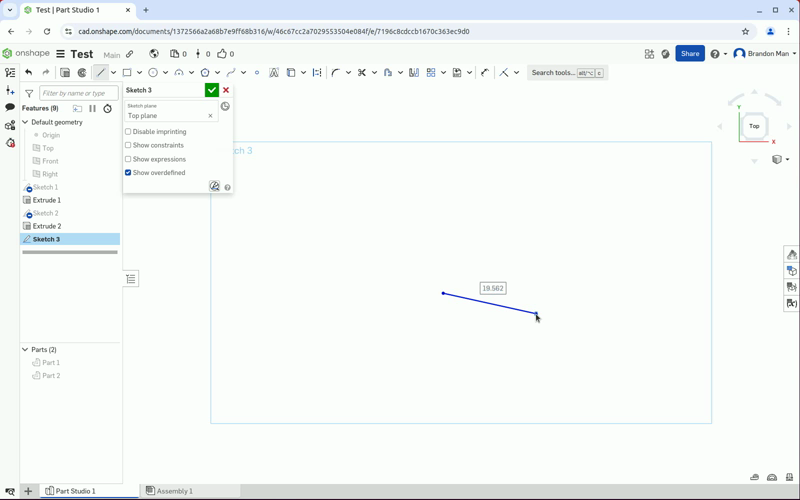
key(a)
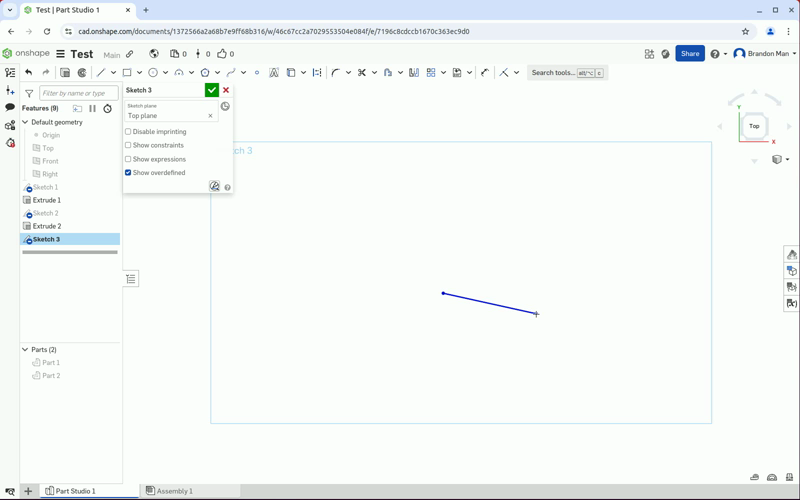
mouse_move(536, 313)
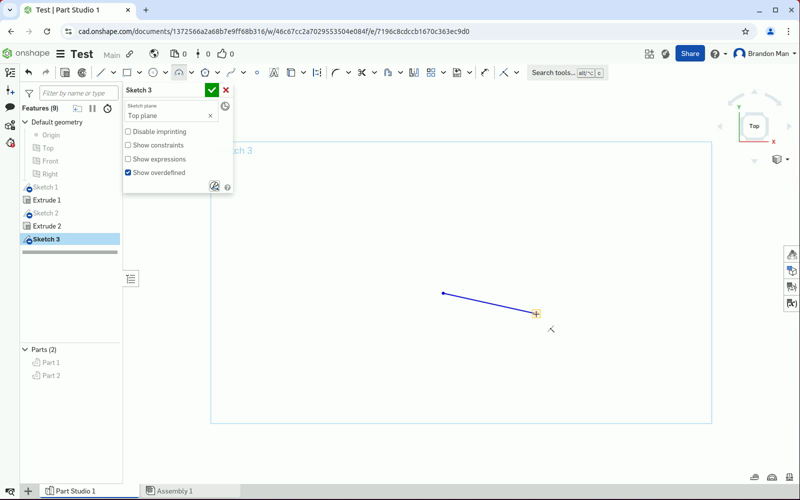
click(536, 313)
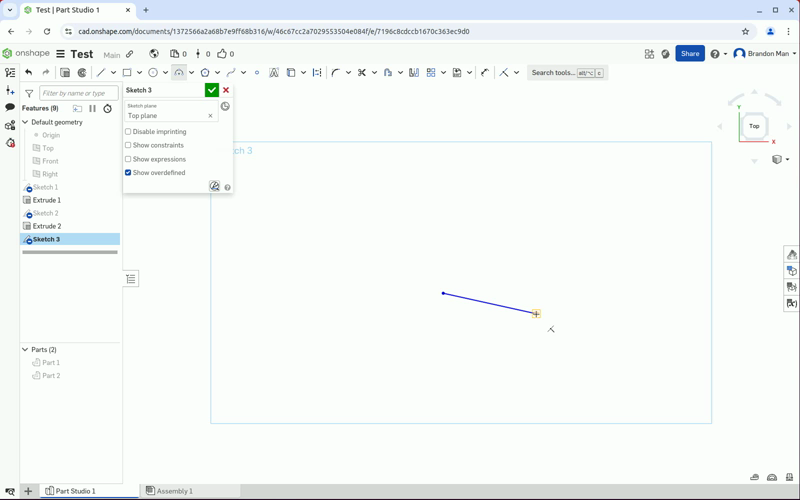
key_down(shift)
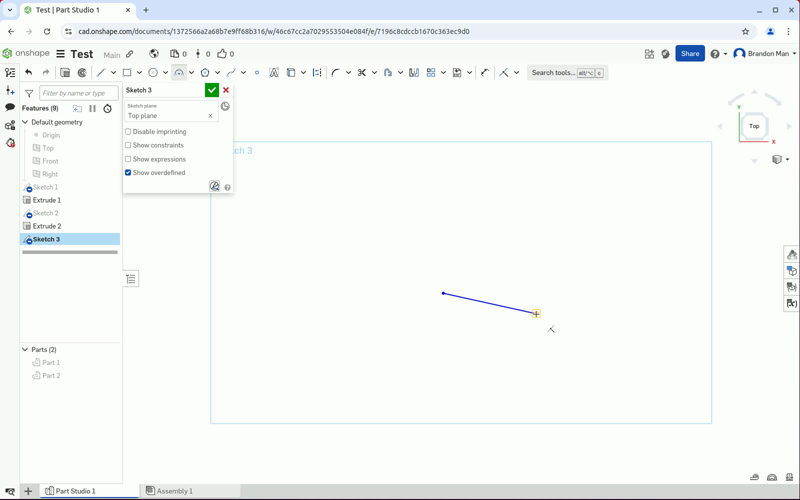
mouse_move(536, 253)
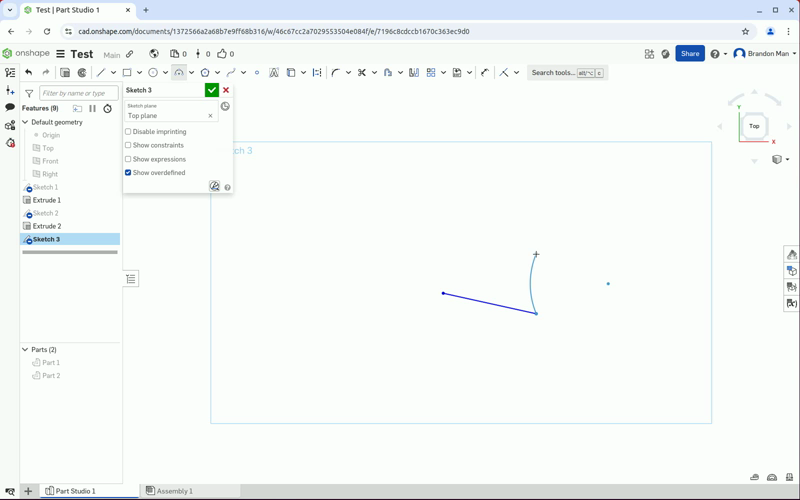
click(536, 253)
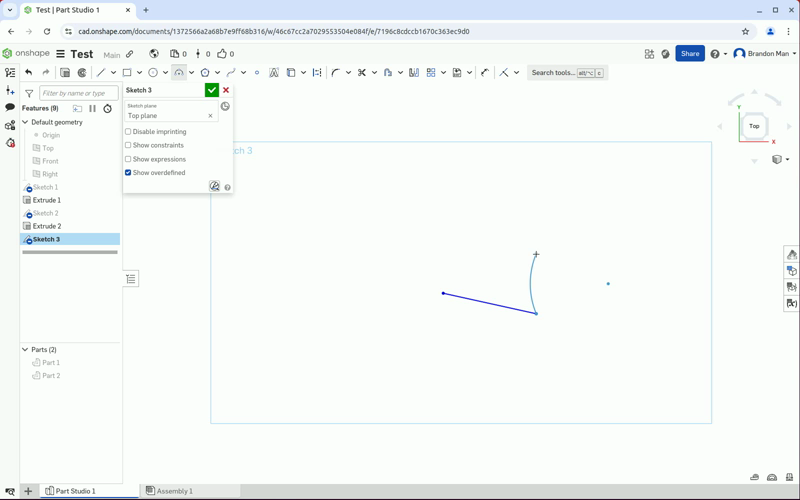
mouse_move(573, 283)
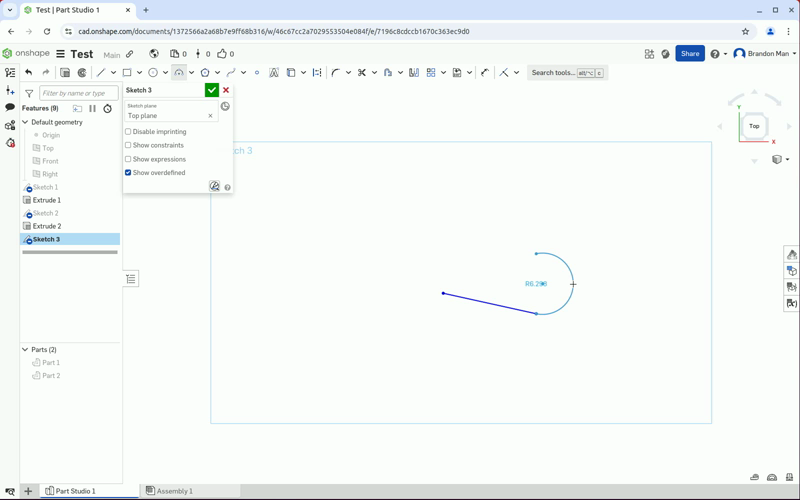
click(573, 283)
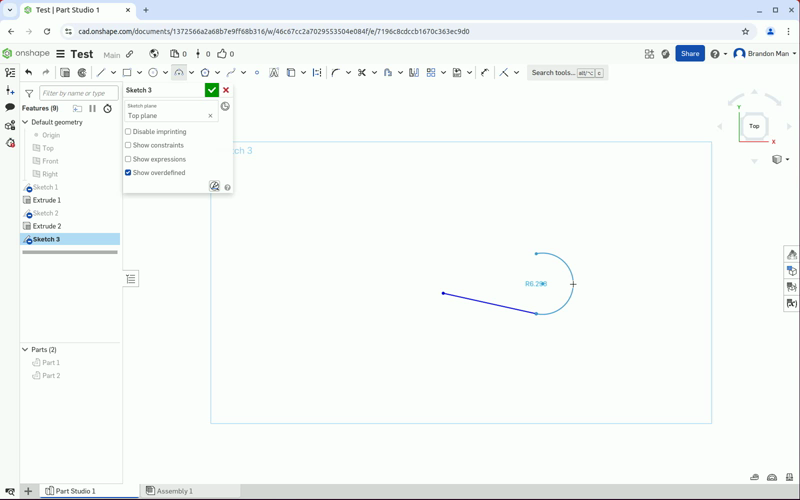
key_up(shift)
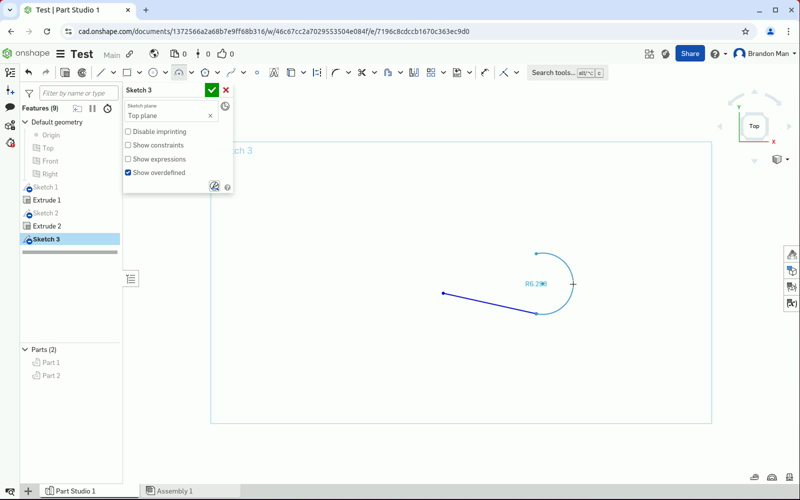
key(esc)
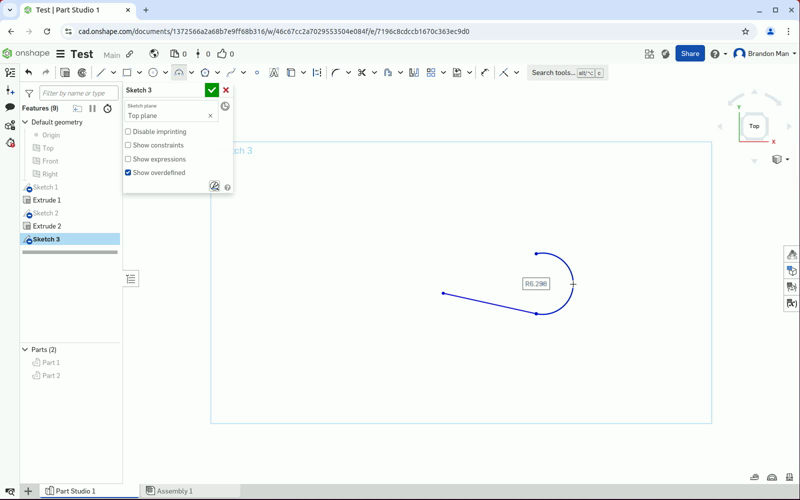
key(l)
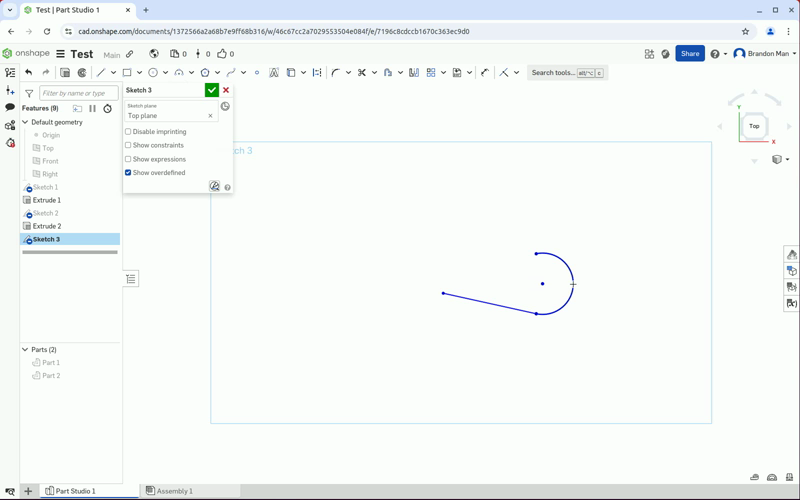
mouse_move(536, 253)
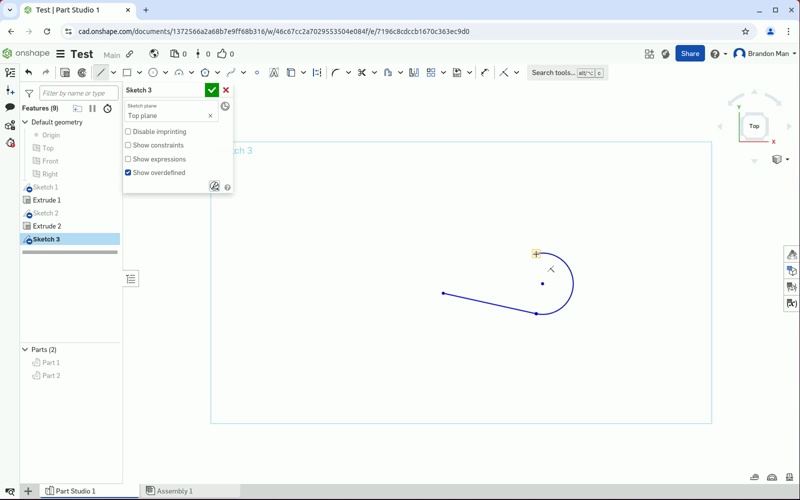
click(536, 253)
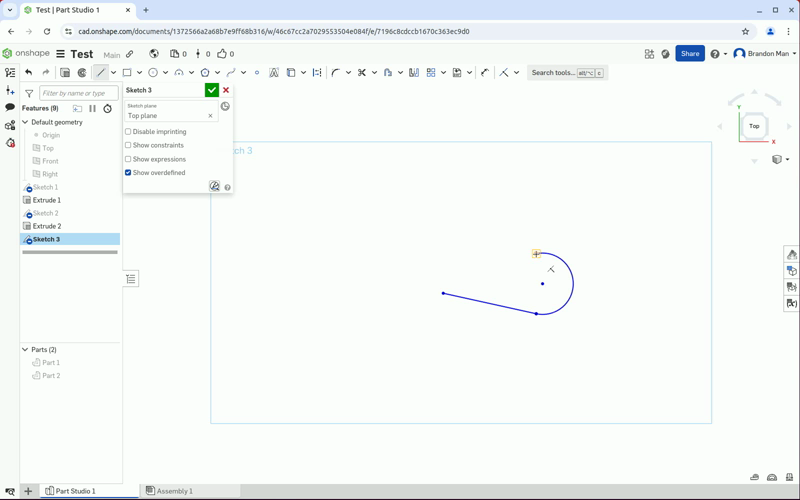
key_down(shift)
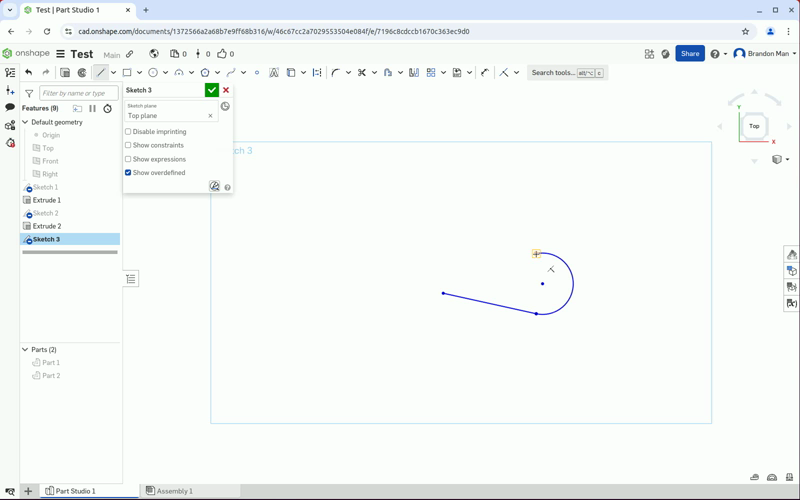
mouse_move(443, 273)
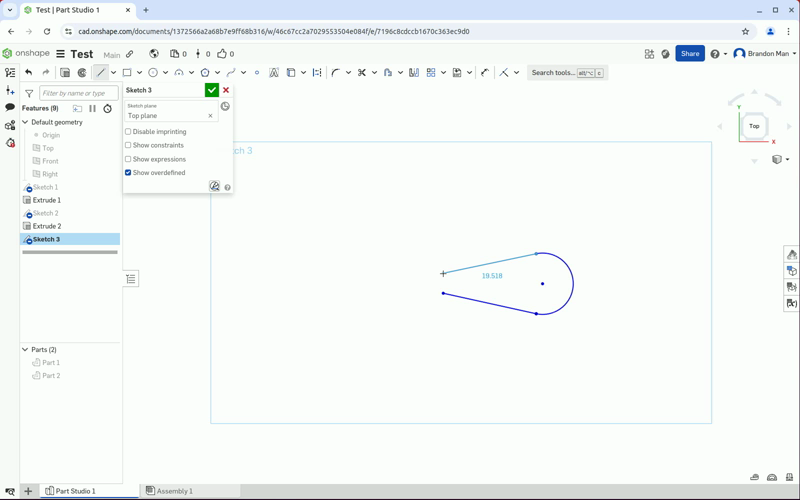
click(443, 273)
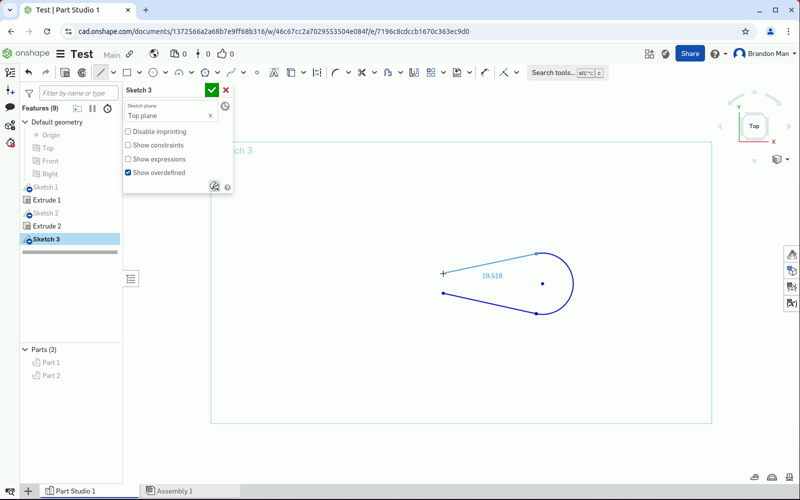
key_up(shift)
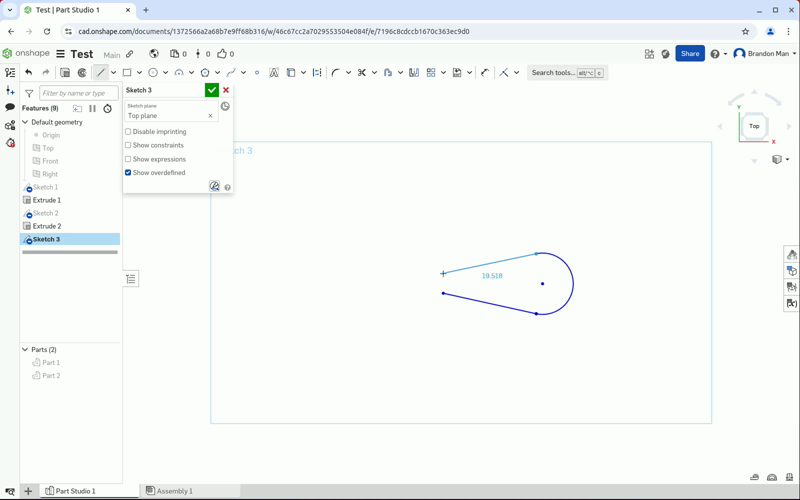
key(esc)
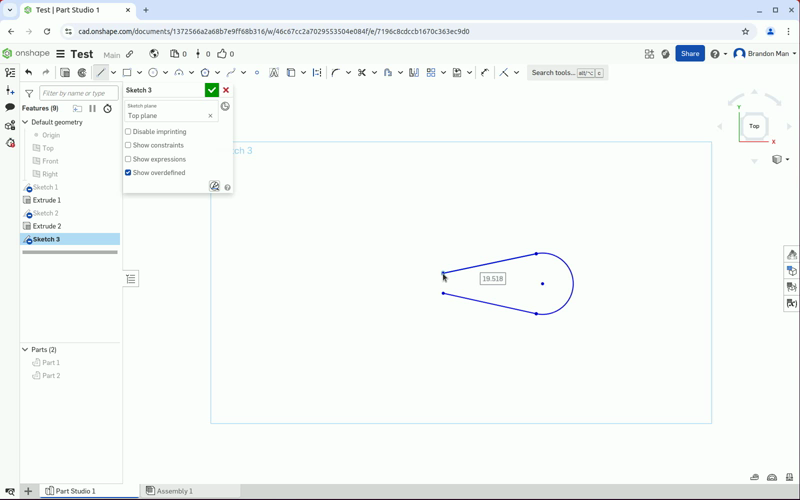
key(a)
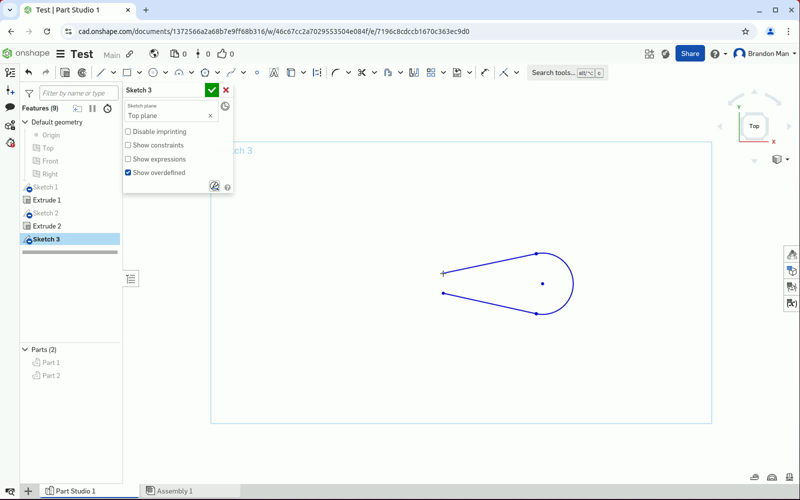
mouse_move(443, 273)
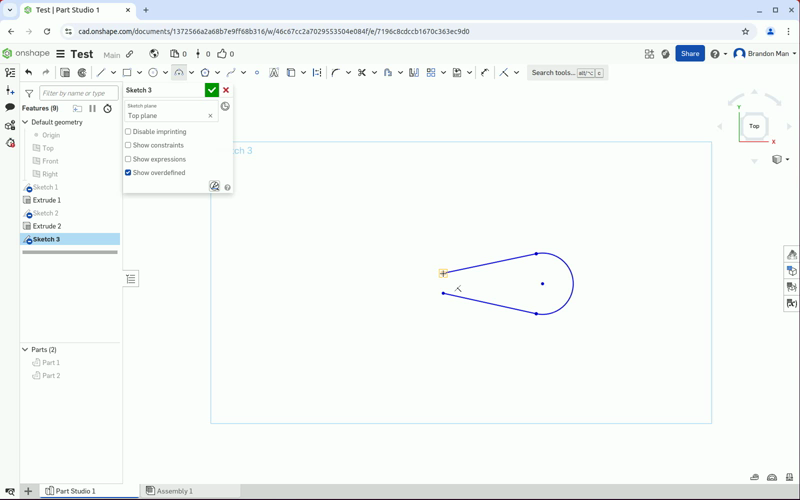
click(443, 273)
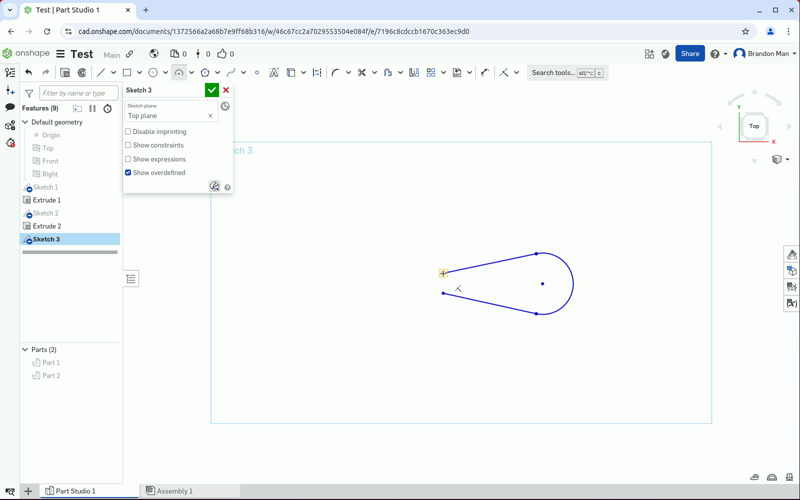
mouse_move(443, 293)
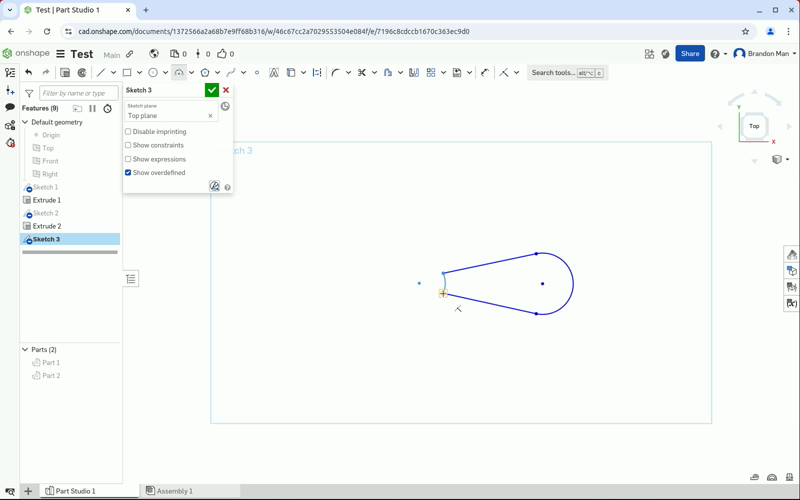
click(443, 293)
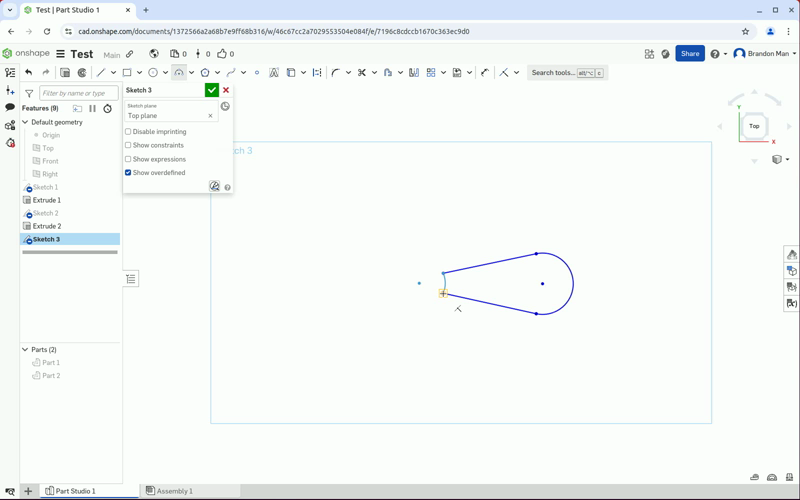
key_down(shift)
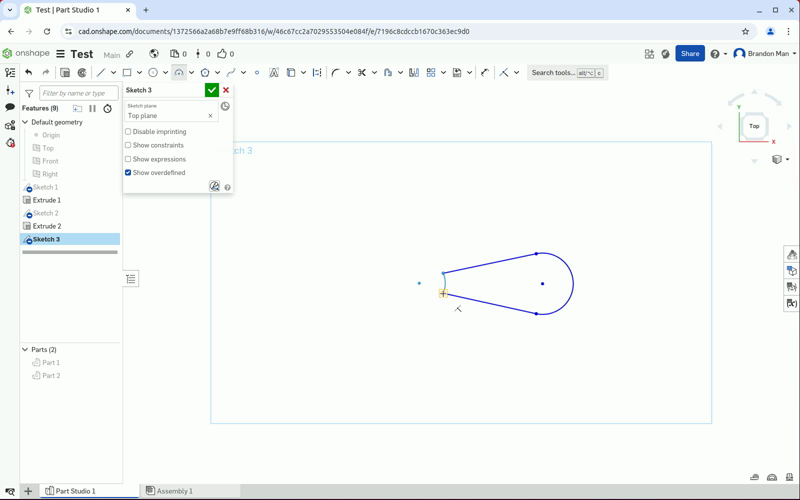
mouse_move(434, 283)
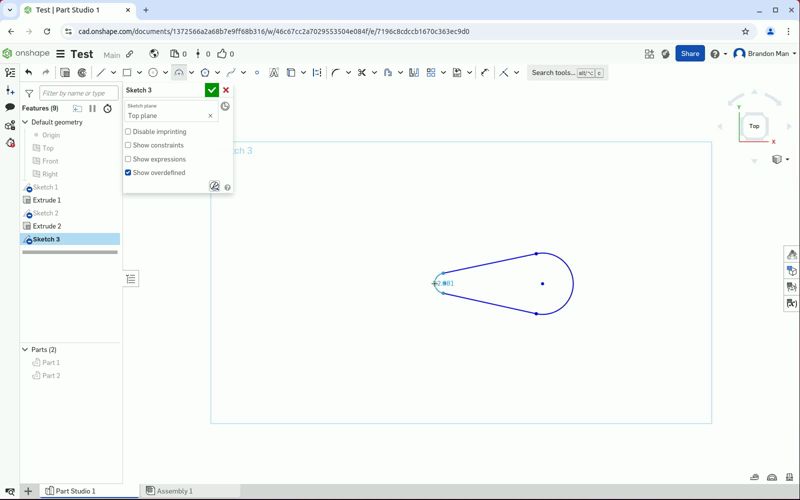
click(434, 283)
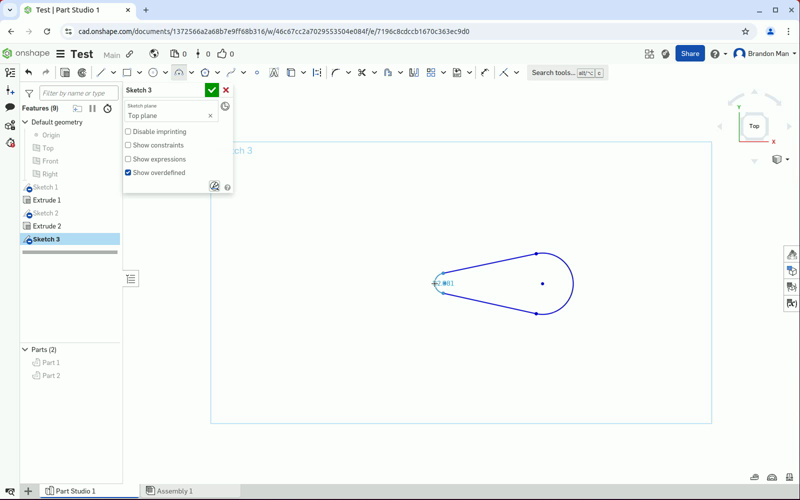
key_up(shift)
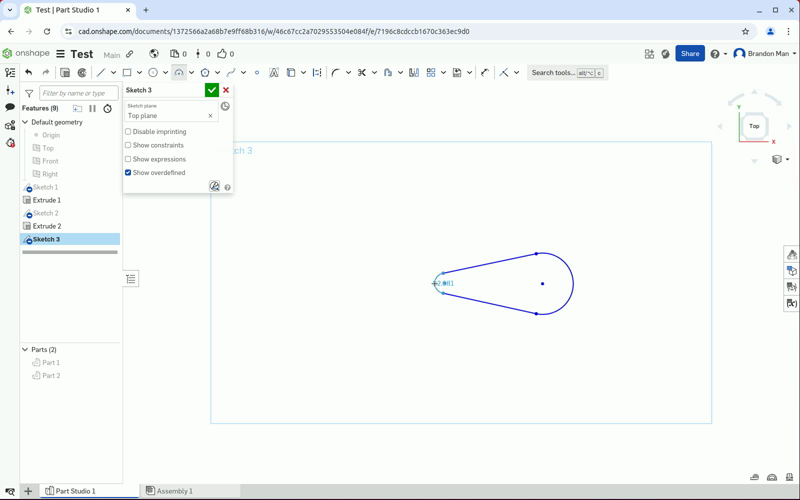
key(esc)
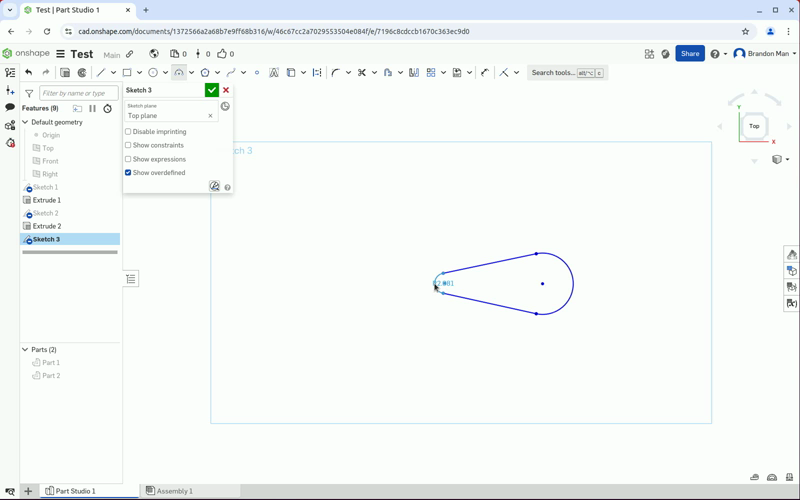
key(c)
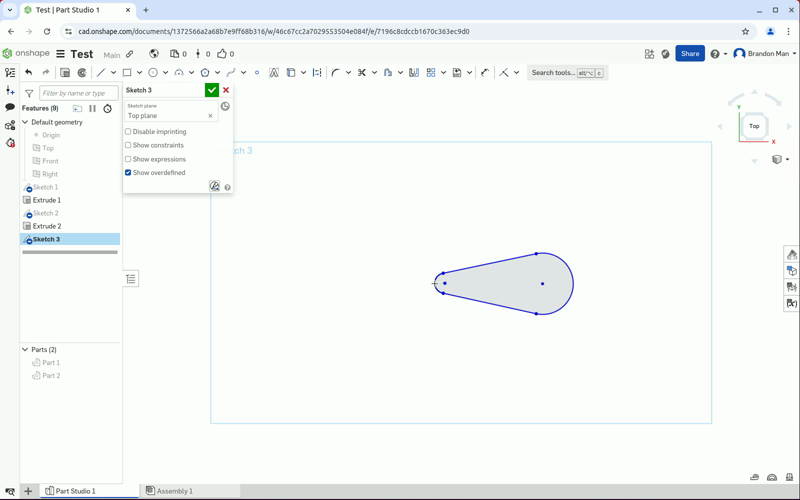
key_down(shift)
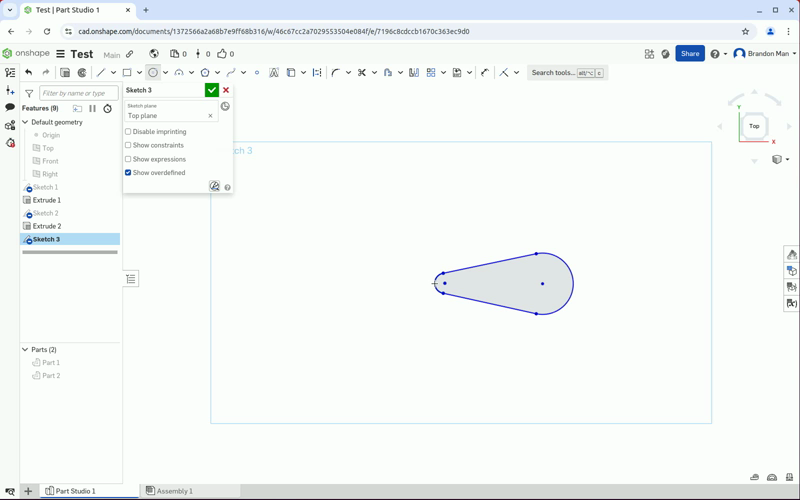
mouse_move(543, 283)
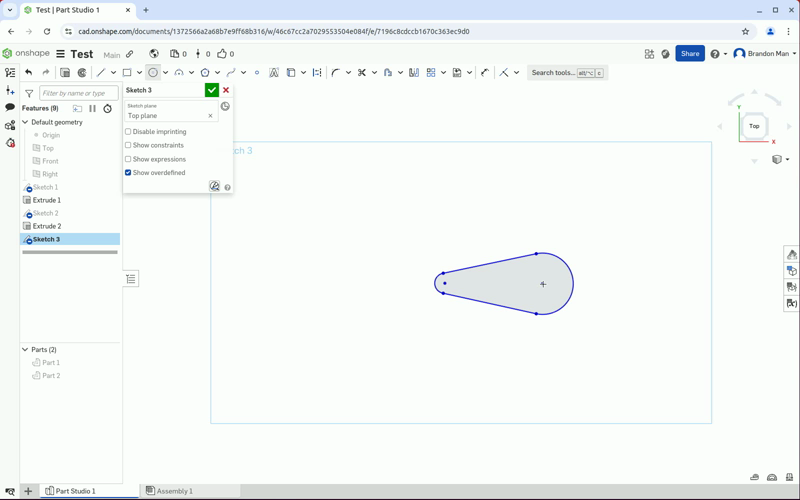
click(543, 283)
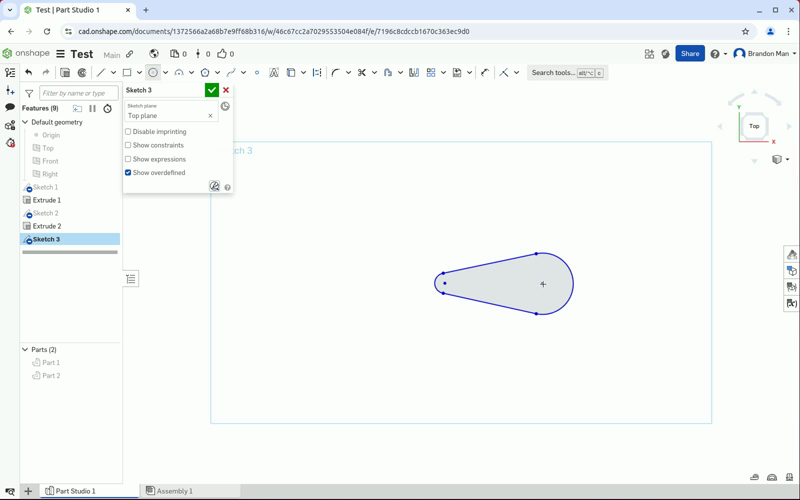
key_up(shift)
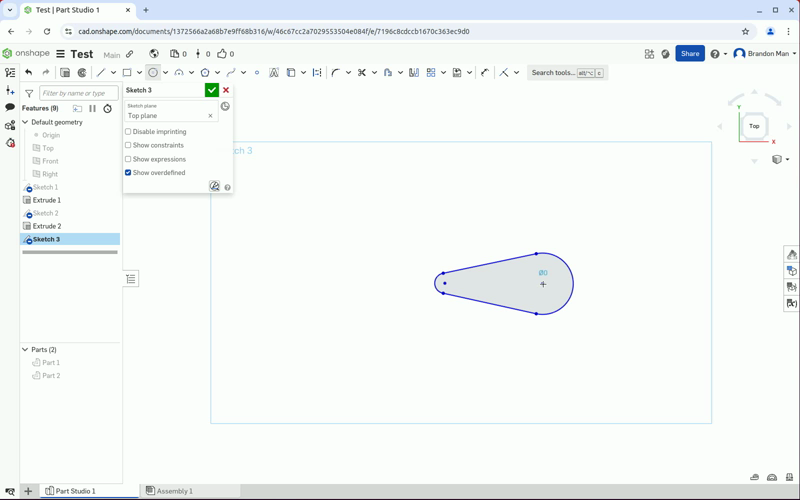
mouse_move(567, 283)
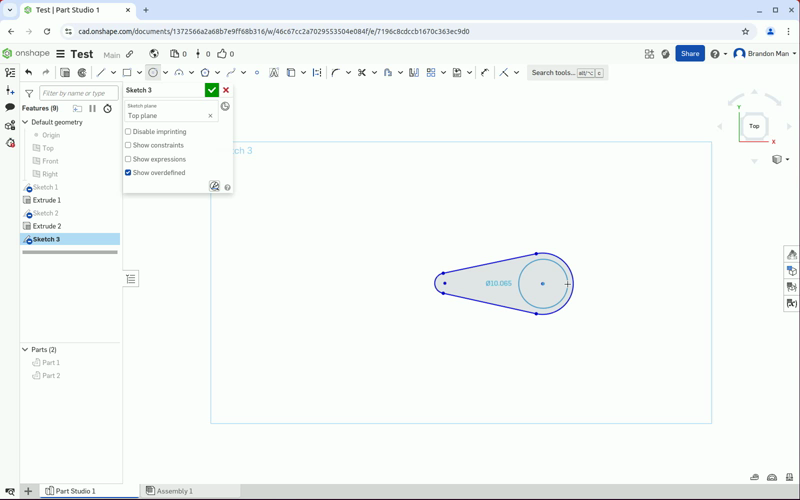
click(567, 283)
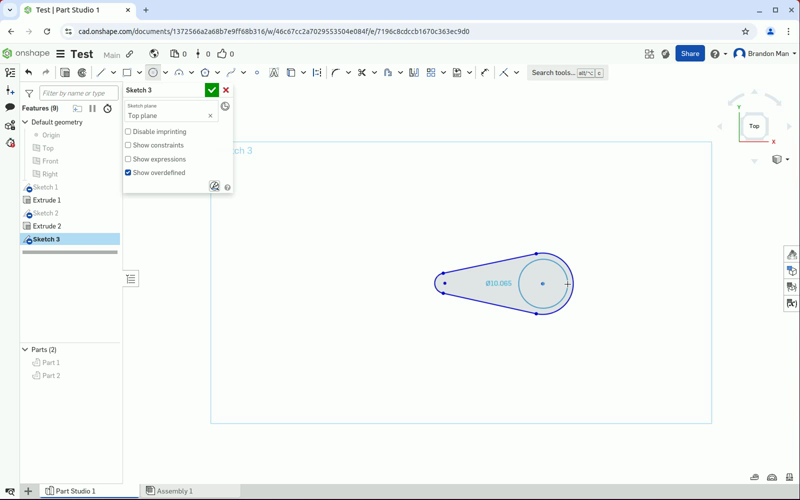
key(esc)
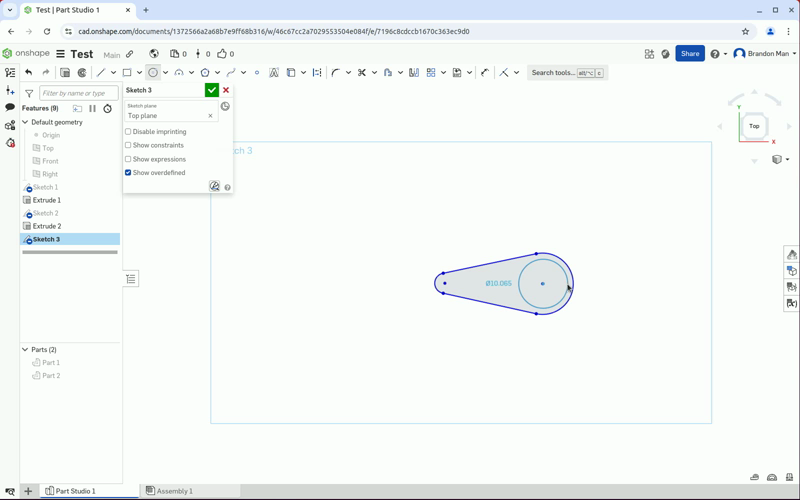
mouse_move(472, 289)
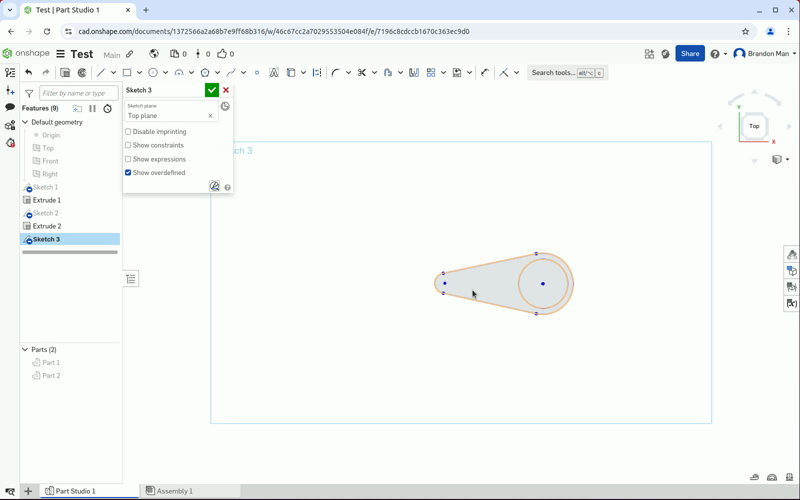
click(472, 289)
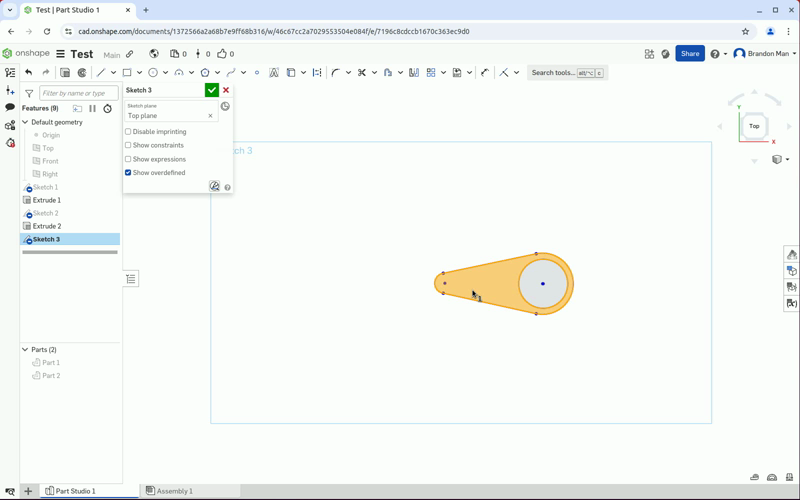
mouse_move(73, 352)
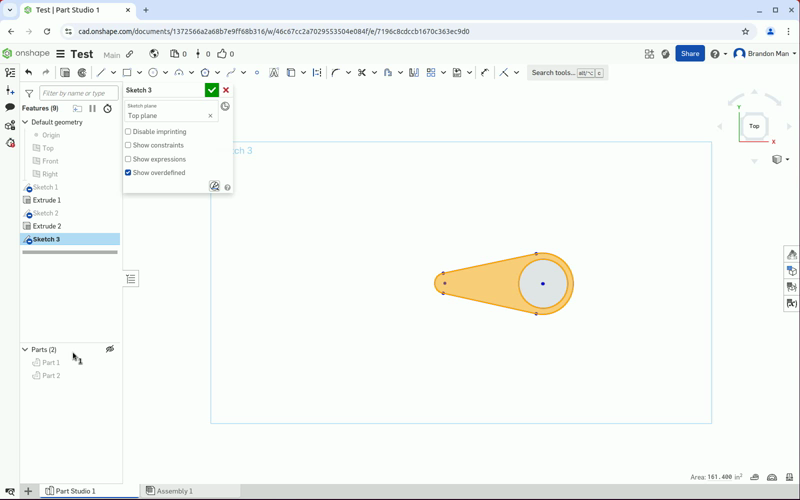
key(shift+y)
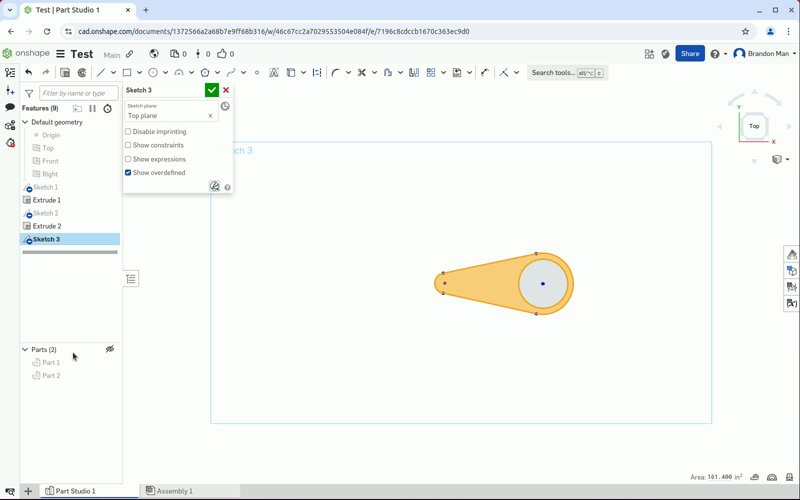
key(shift+e)
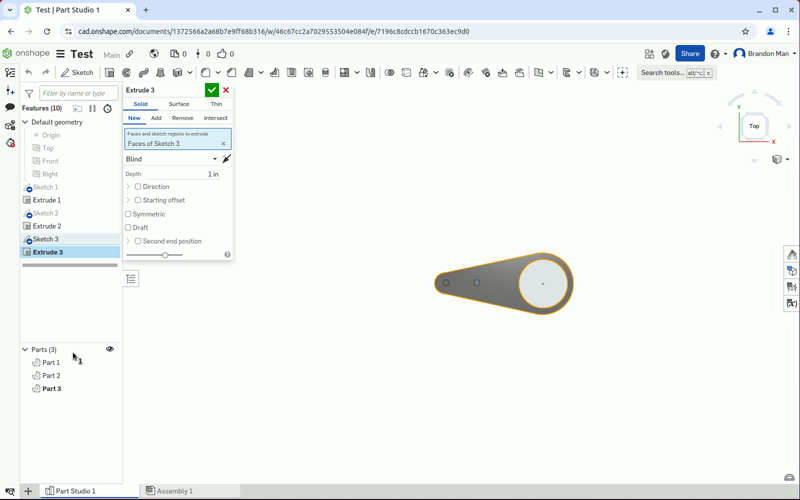
mouse_move(143, 106)
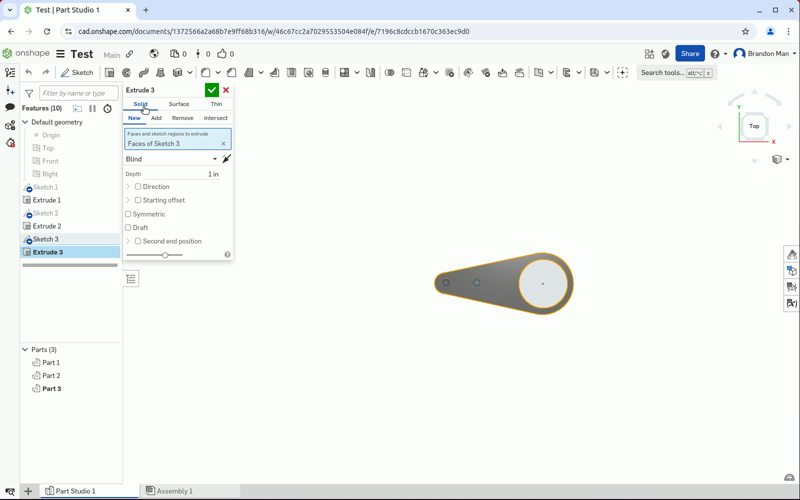
click(143, 106)
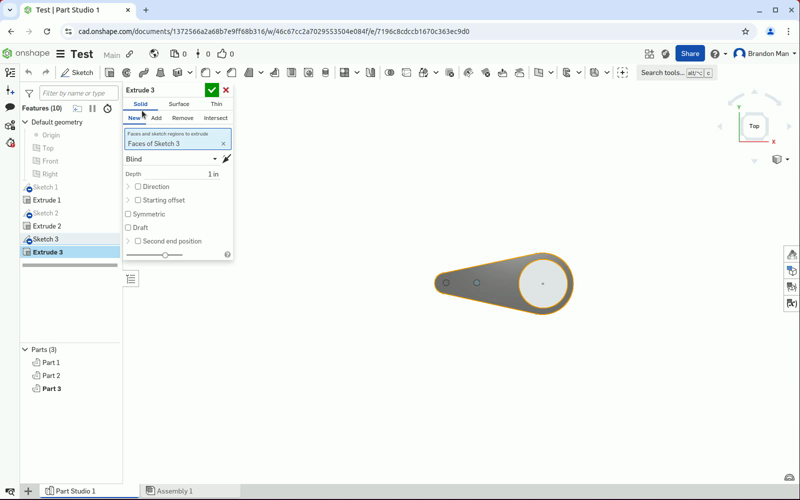
mouse_move(137, 120)
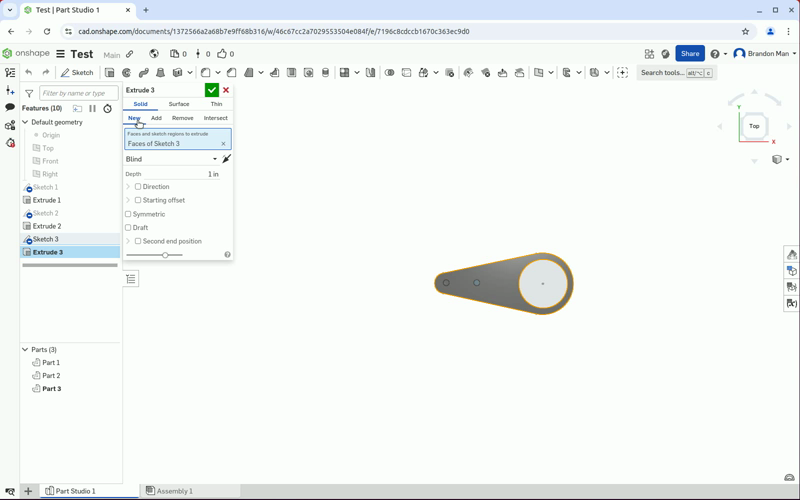
click(137, 120)
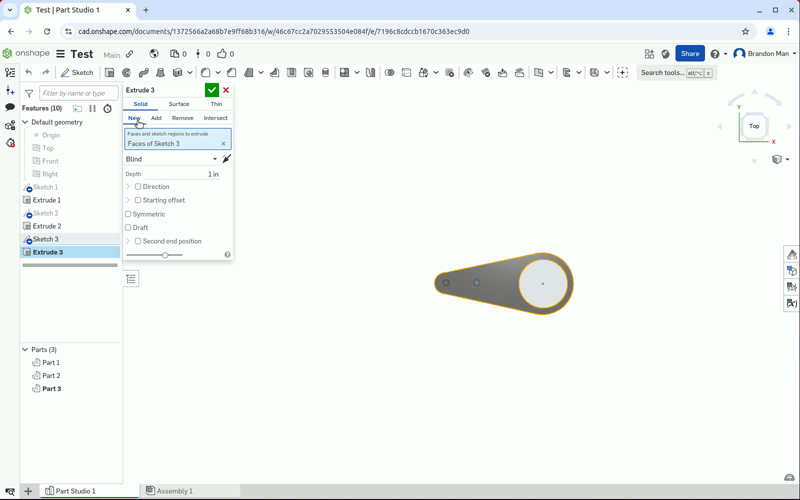
key(tab, 4)
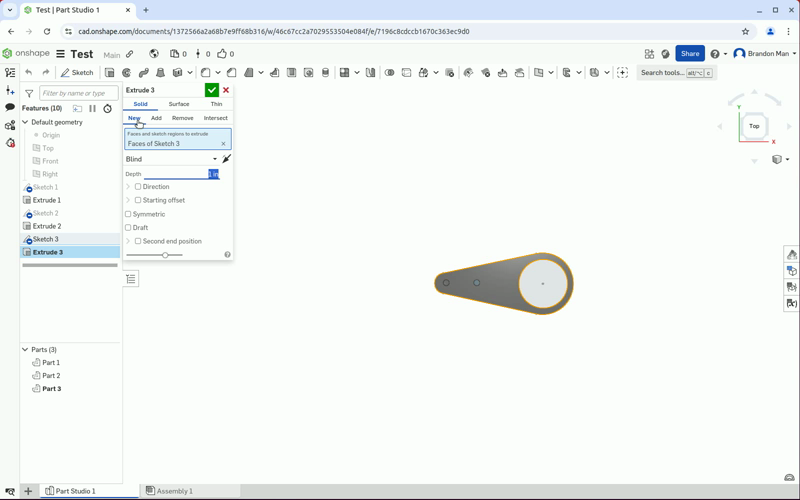
text(2.166)
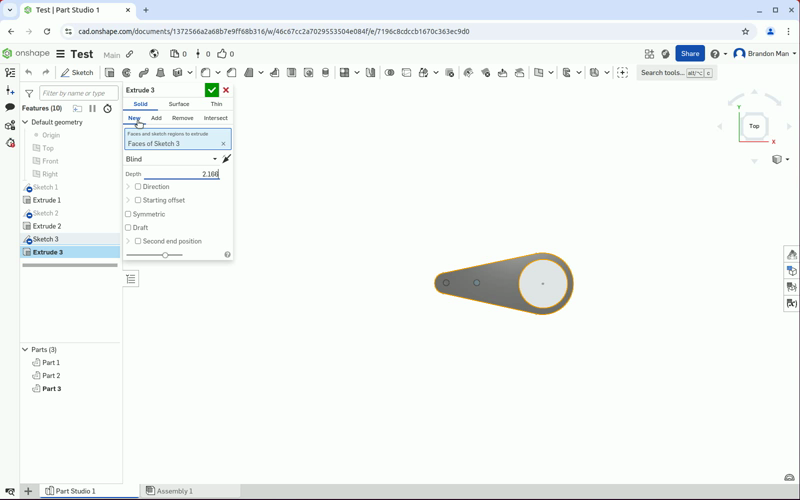
key(enter)
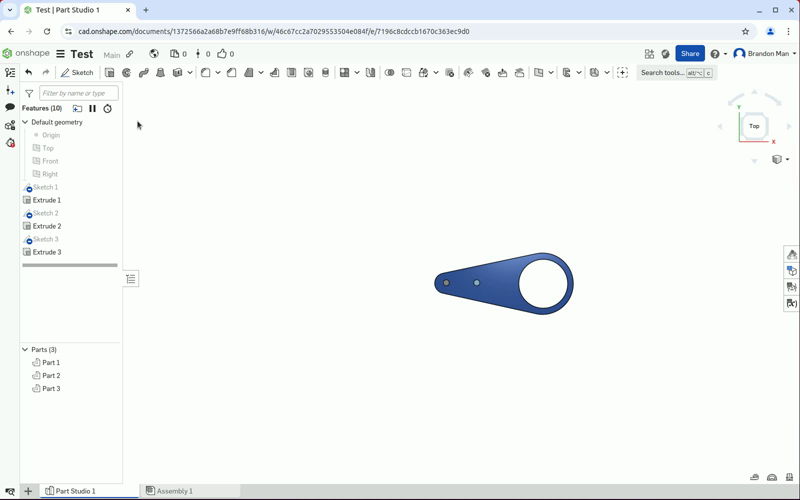
key(shift+h)
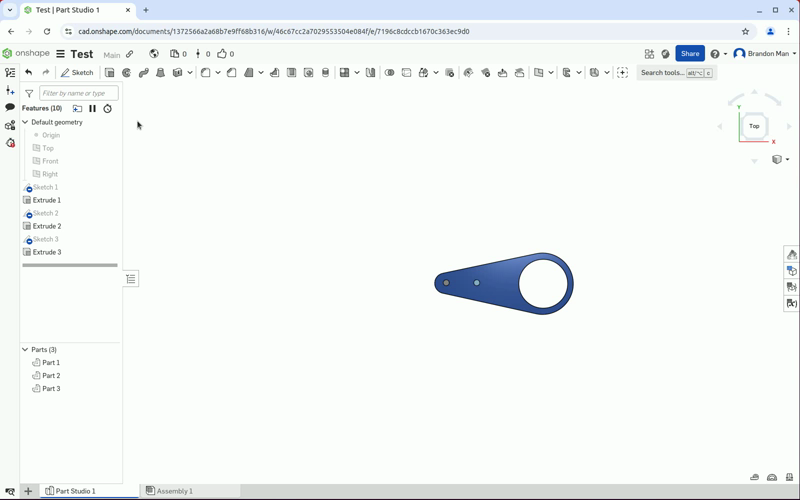
key(shift+h)
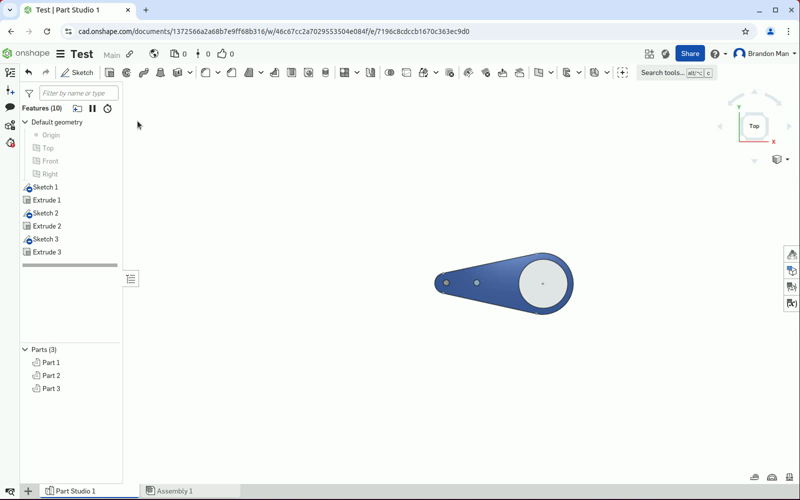
key(shift+7)
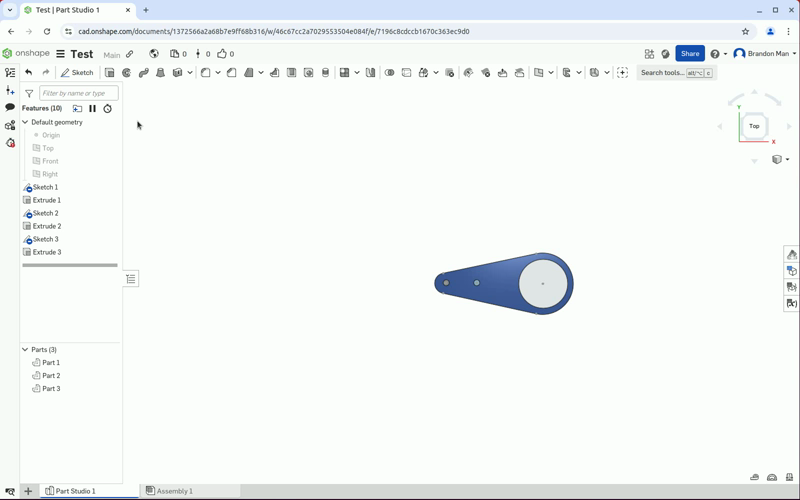
key(up, 3)
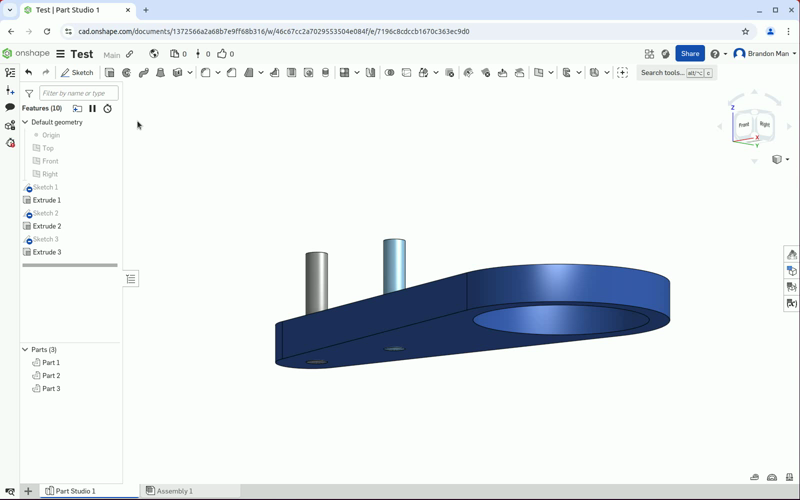
key(left, 3)
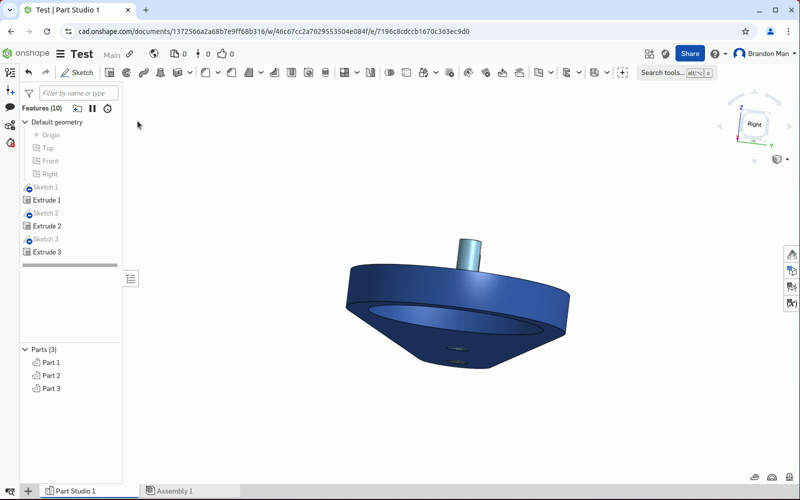
key(right, 3)
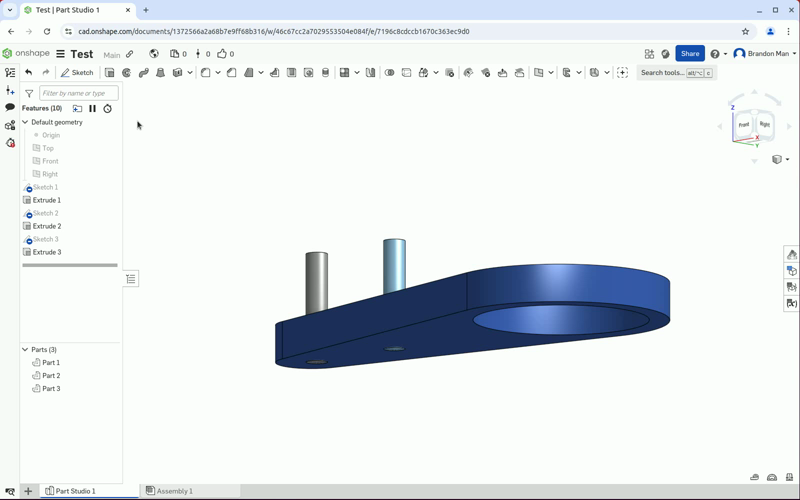
key(down, 3)
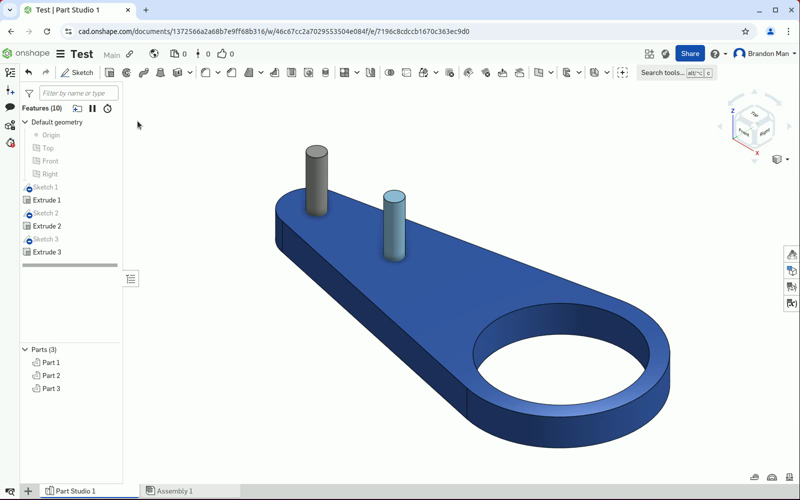
mouse_move(73, 189)
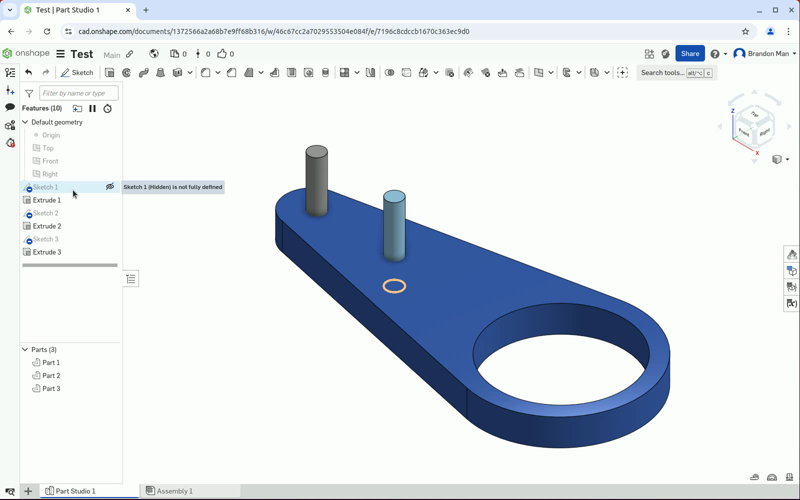
click(73, 189)